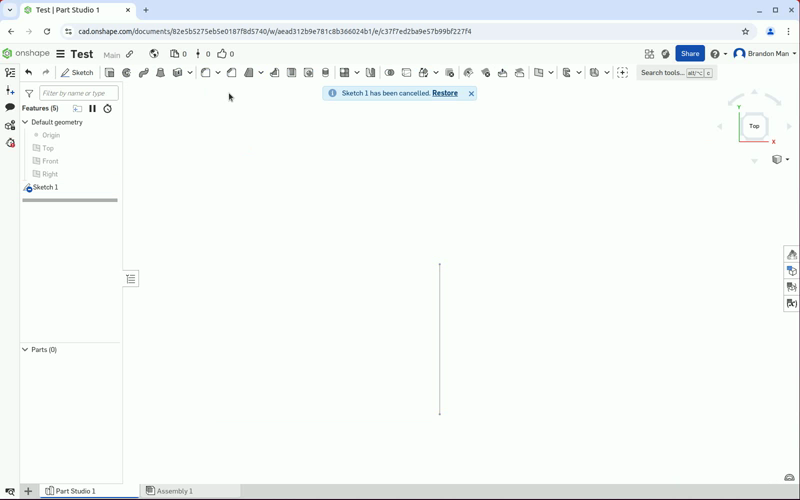
key(shift+h)
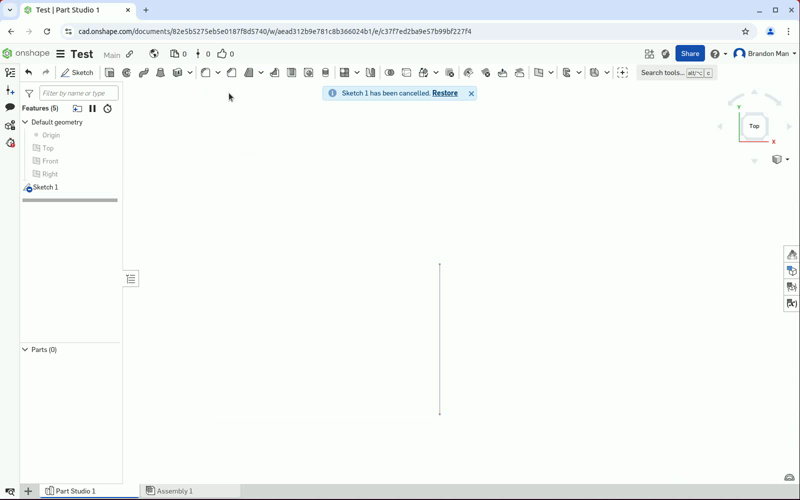
key(shift+s)
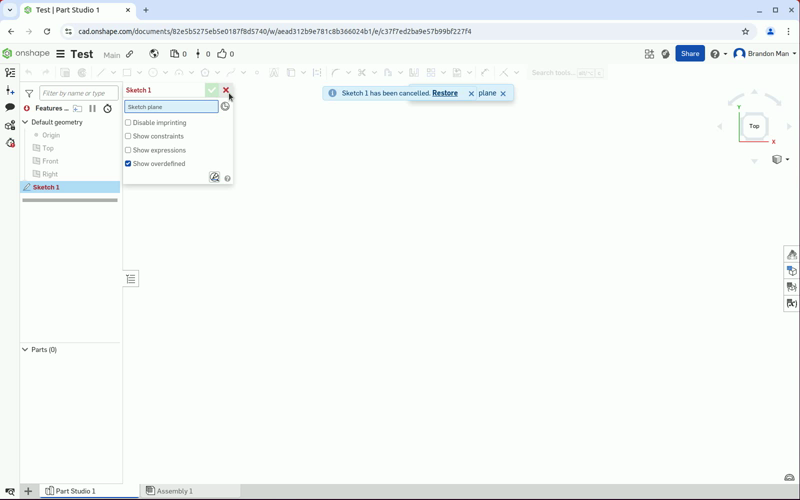
mouse_move(73, 150)
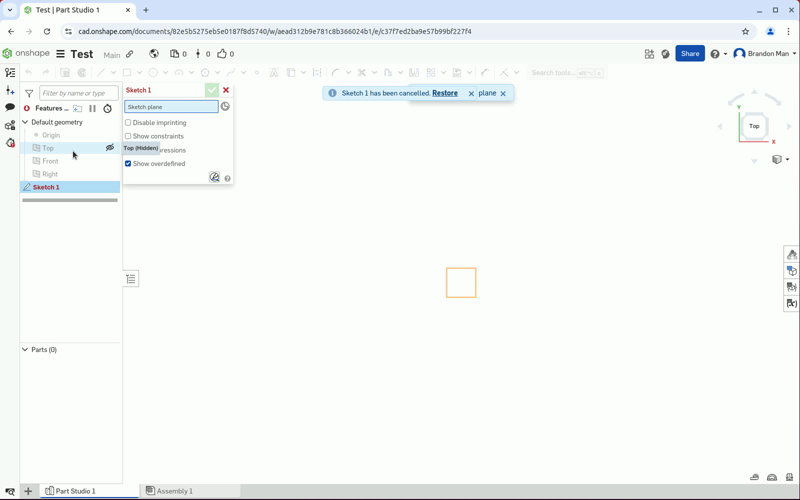
click(73, 150)
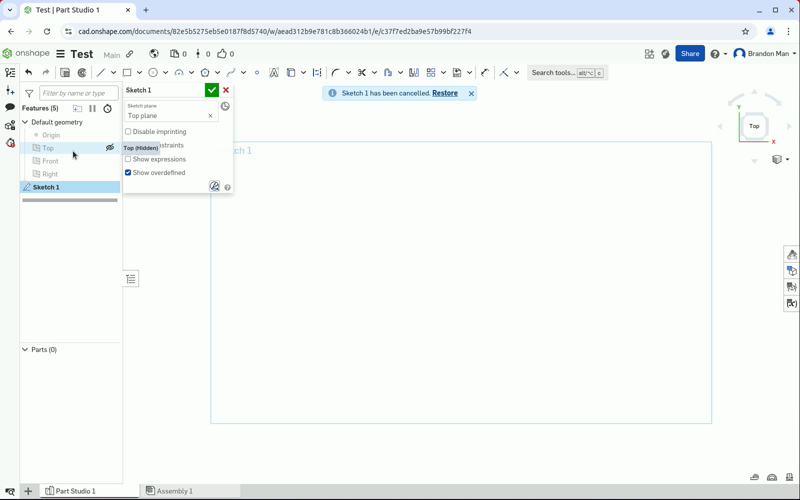
mouse_move(73, 352)
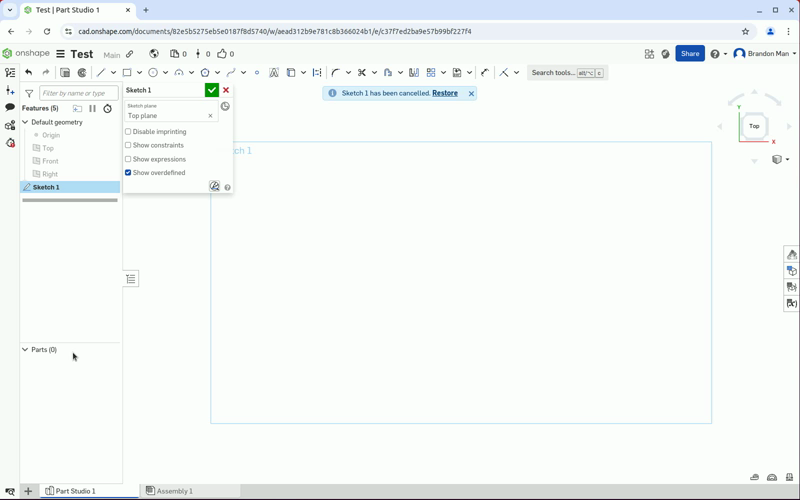
key(y)
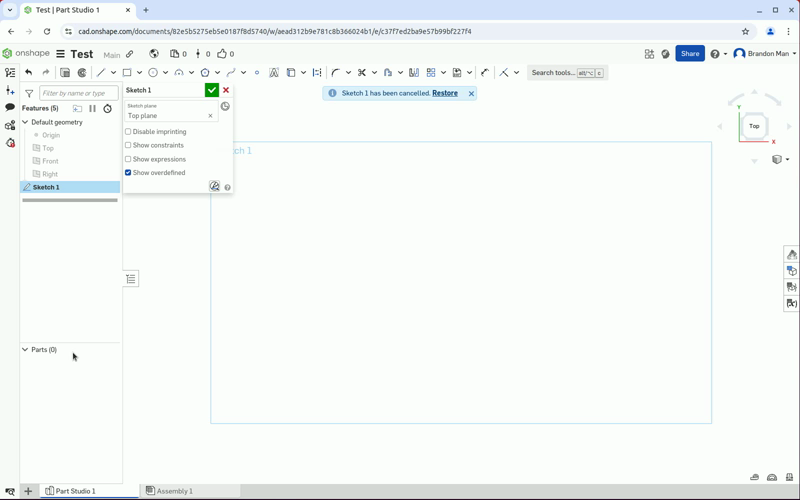
key(c)
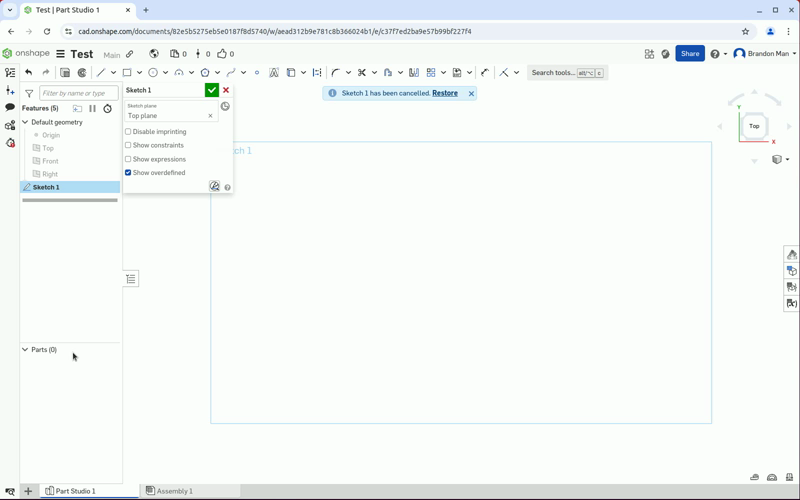
key_down(shift)
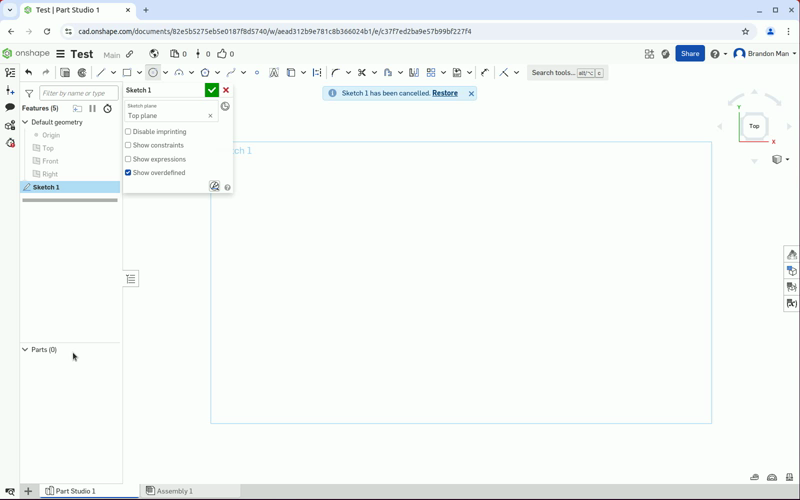
mouse_move(461, 282)
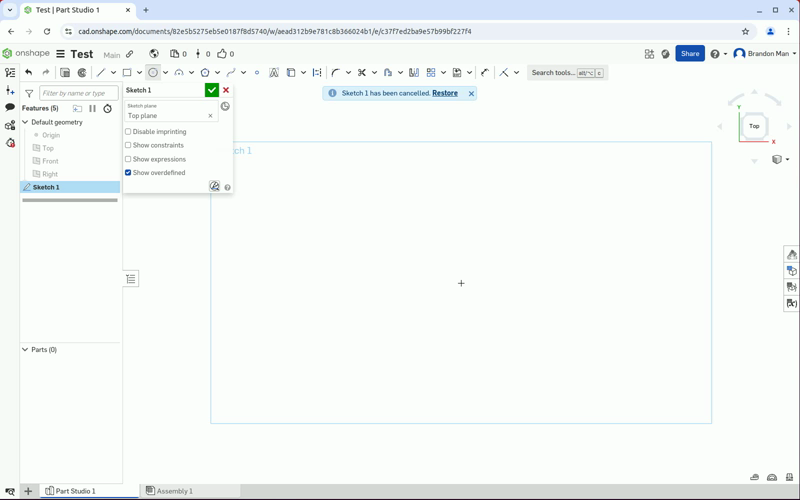
click(461, 282)
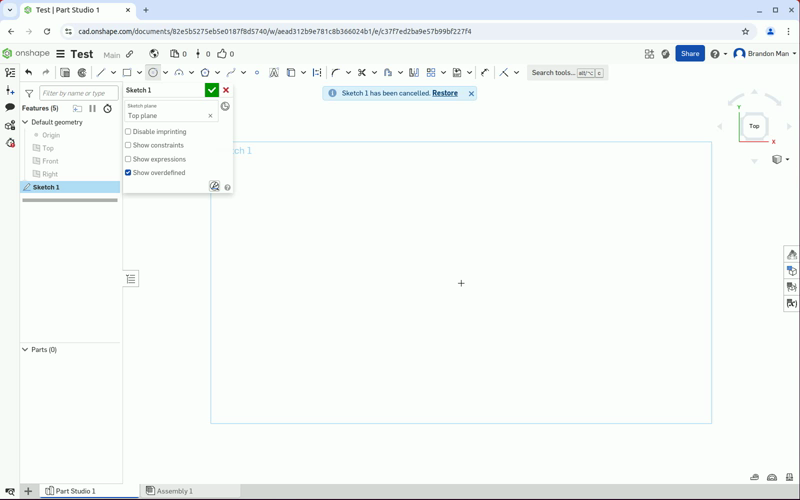
key_up(shift)
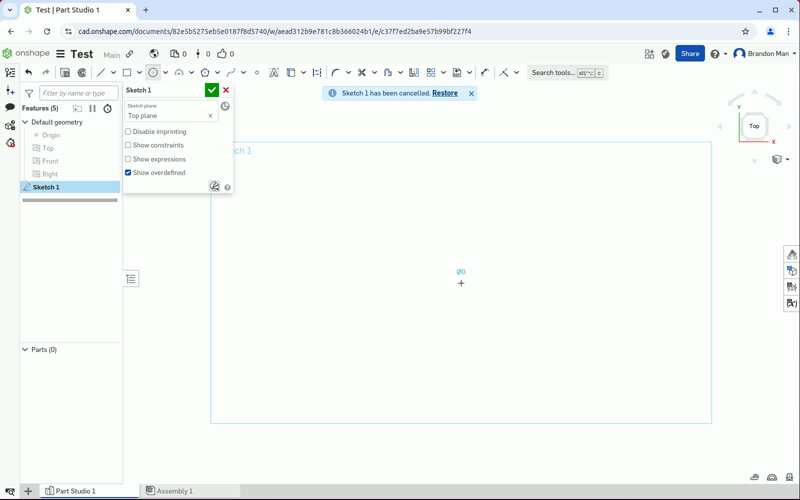
mouse_move(532, 282)
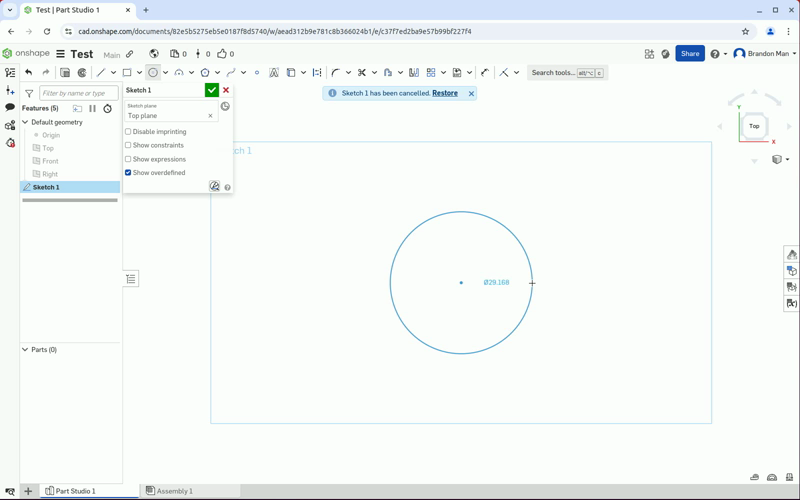
click(532, 282)
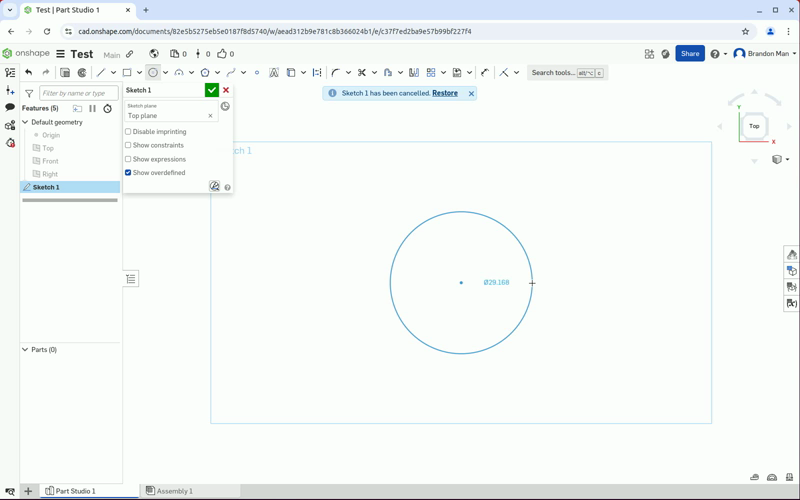
key(esc)
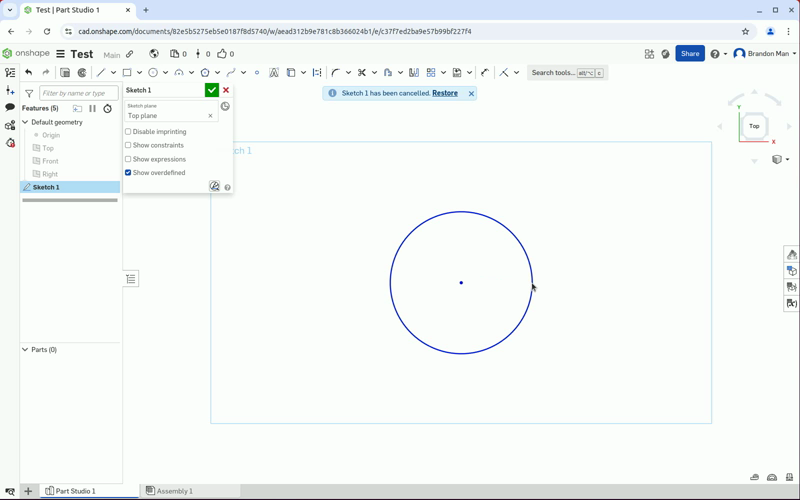
key(c)
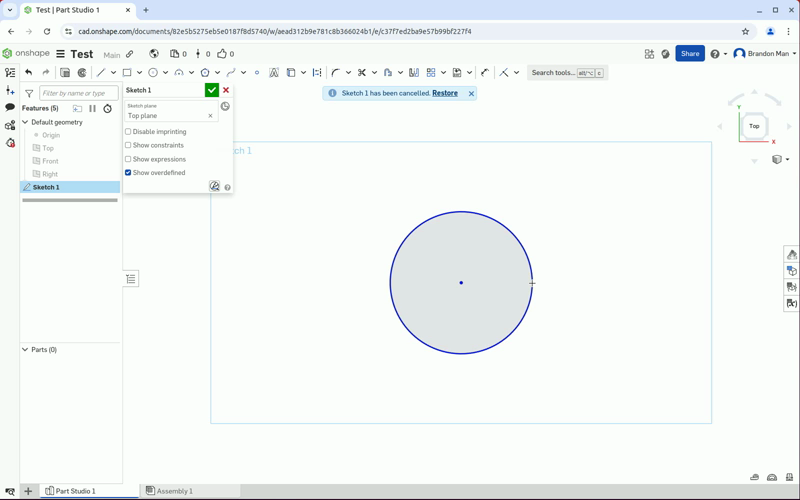
key_down(shift)
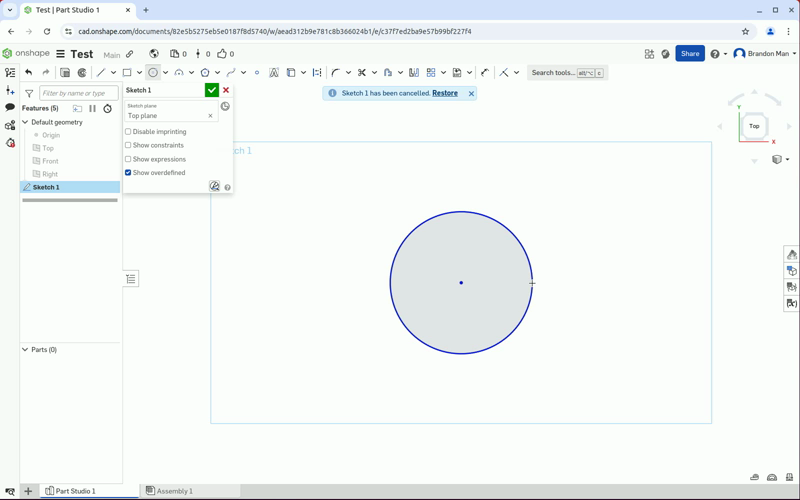
mouse_move(461, 282)
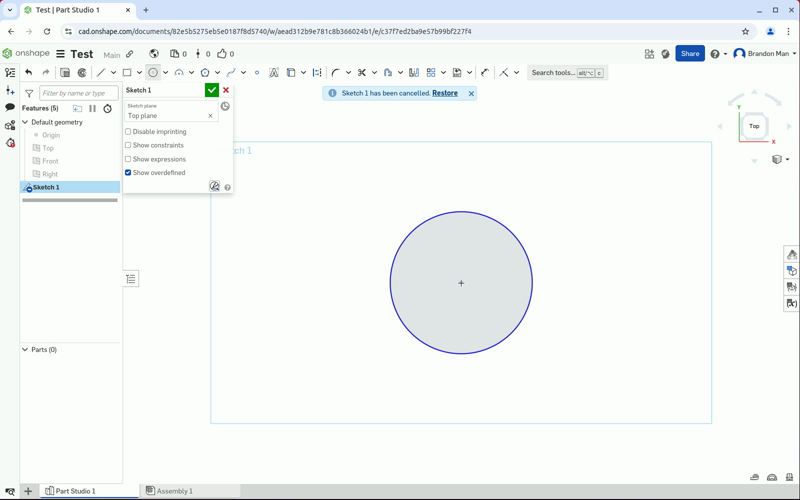
click(461, 282)
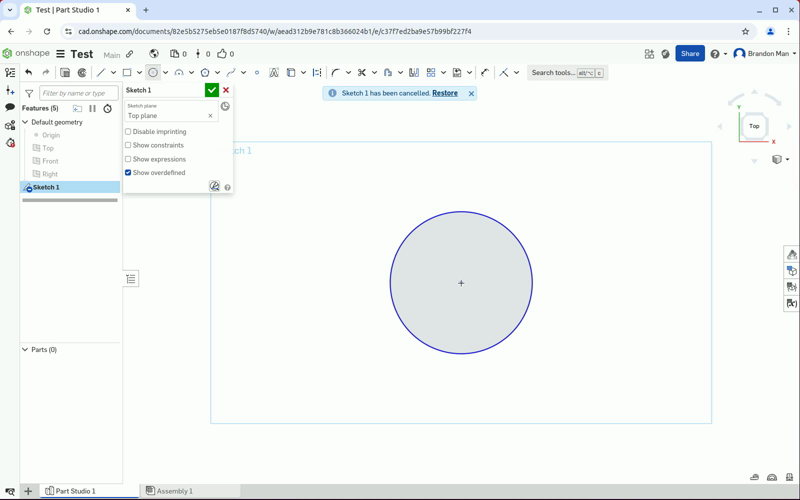
key_up(shift)
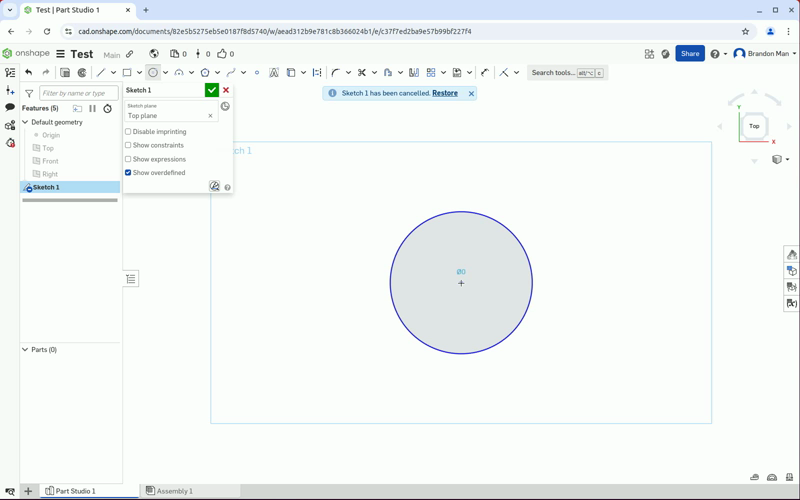
mouse_move(485, 282)
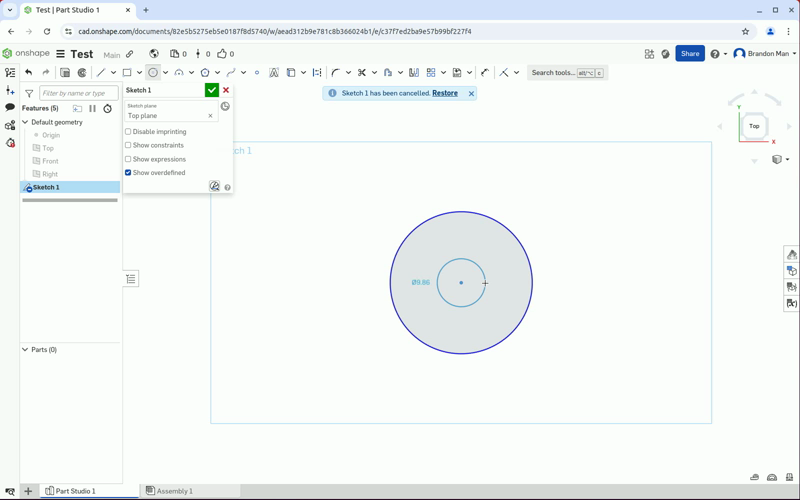
click(485, 282)
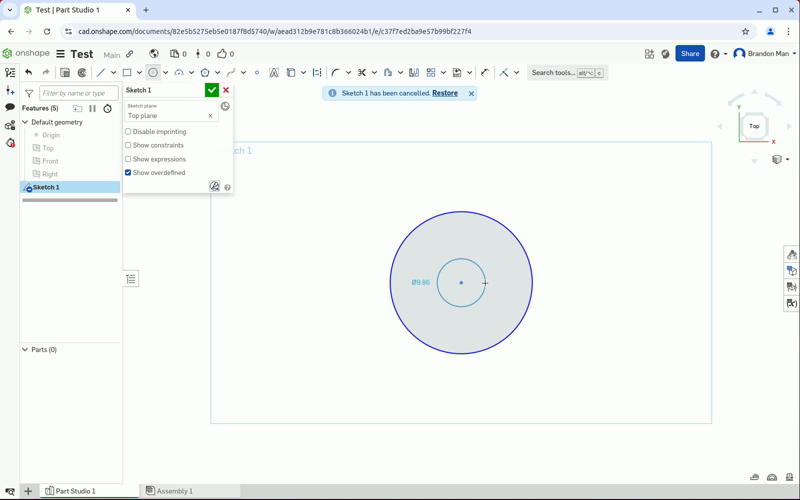
key(esc)
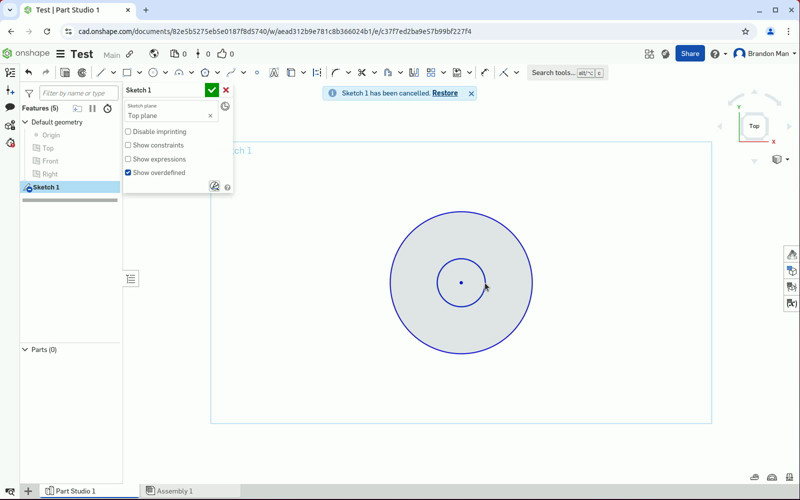
mouse_move(433, 233)
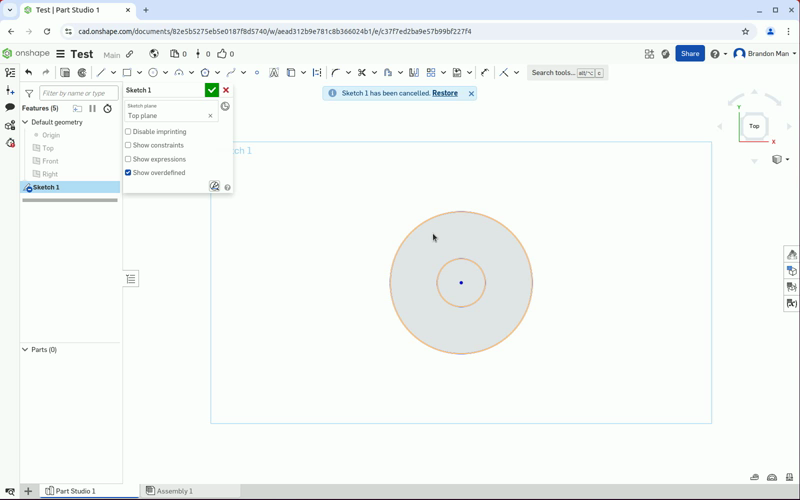
click(433, 233)
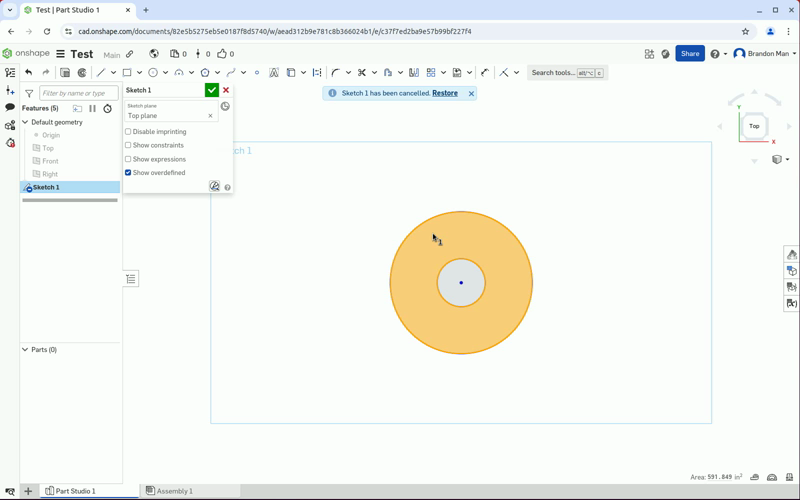
mouse_move(73, 352)
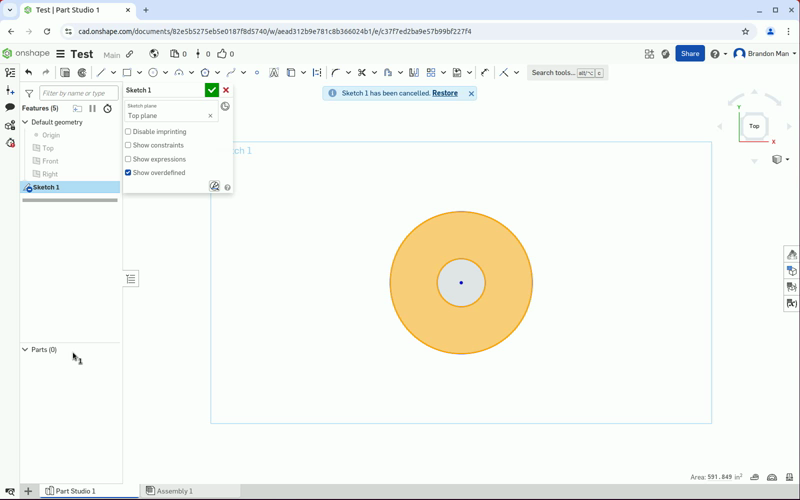
key(shift+y)
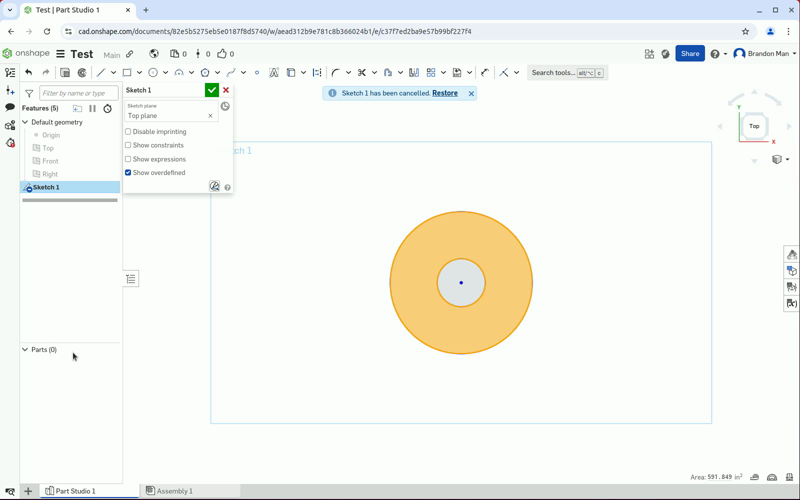
key(shift+e)
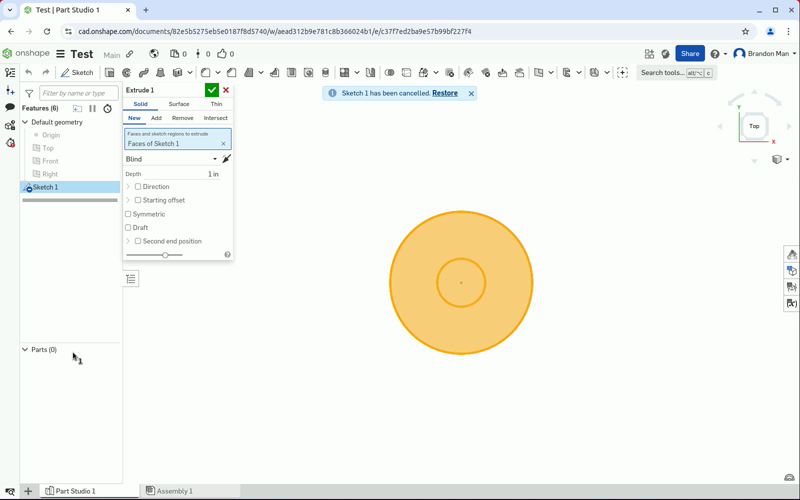
mouse_move(143, 106)
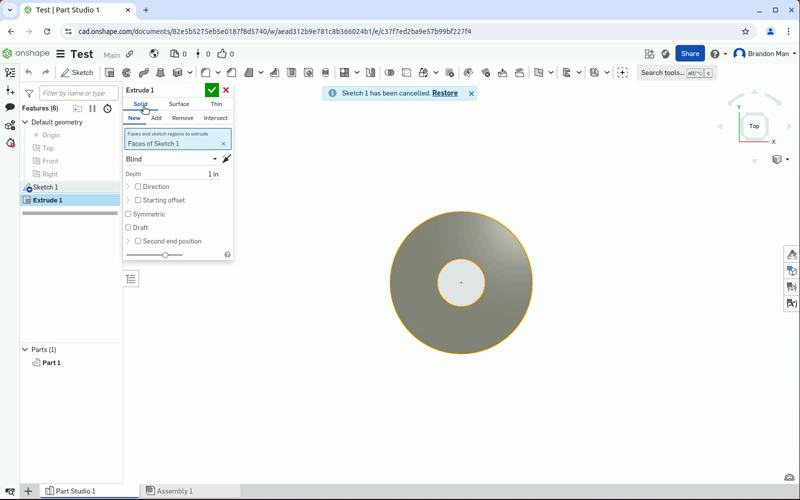
click(143, 106)
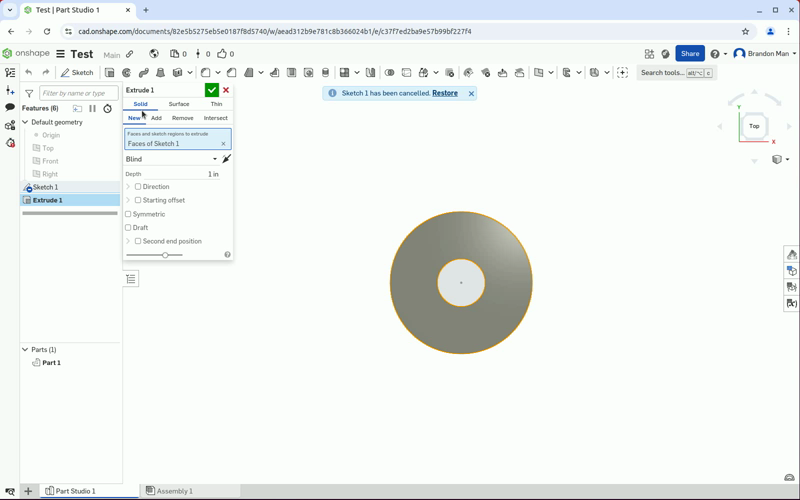
mouse_move(137, 120)
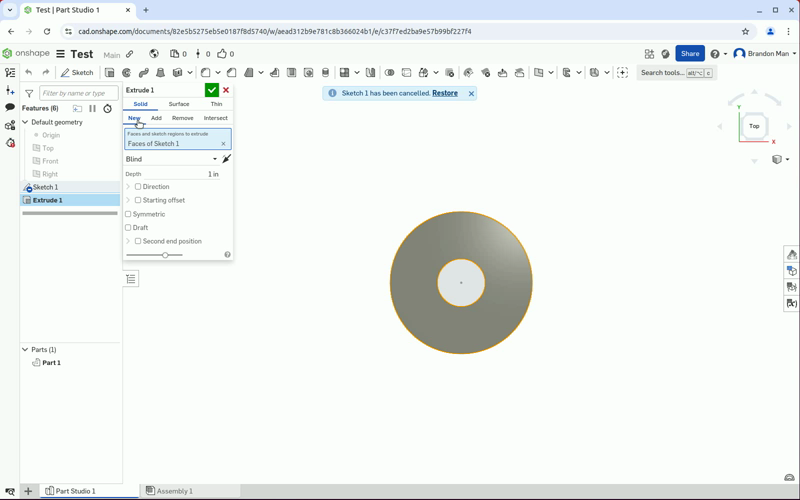
click(137, 120)
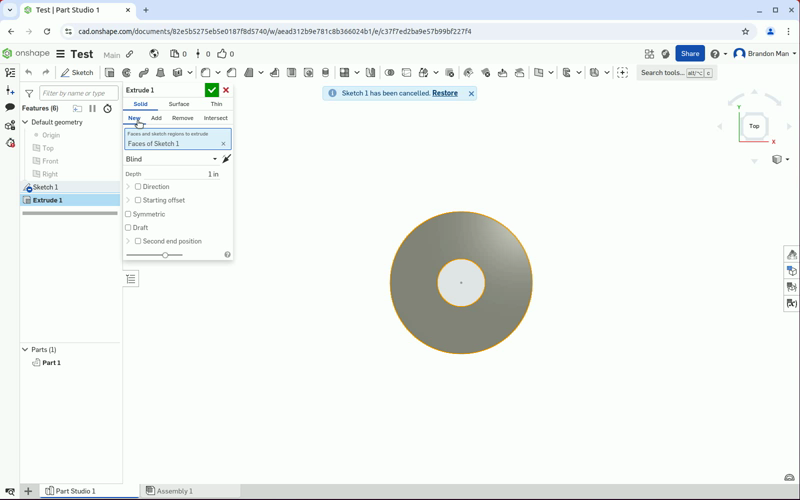
key(tab, 4)
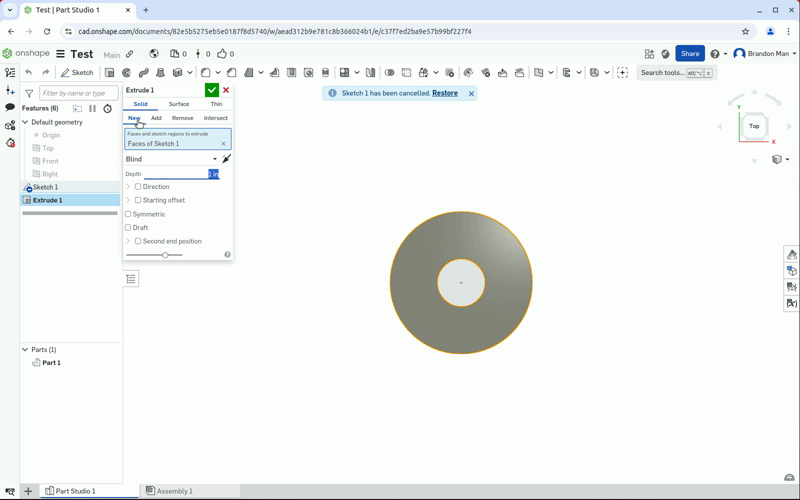
text(3.851)
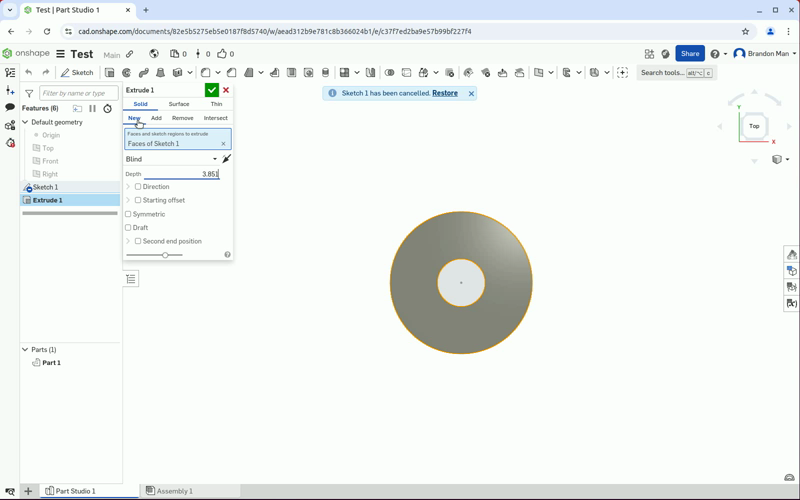
key(enter)
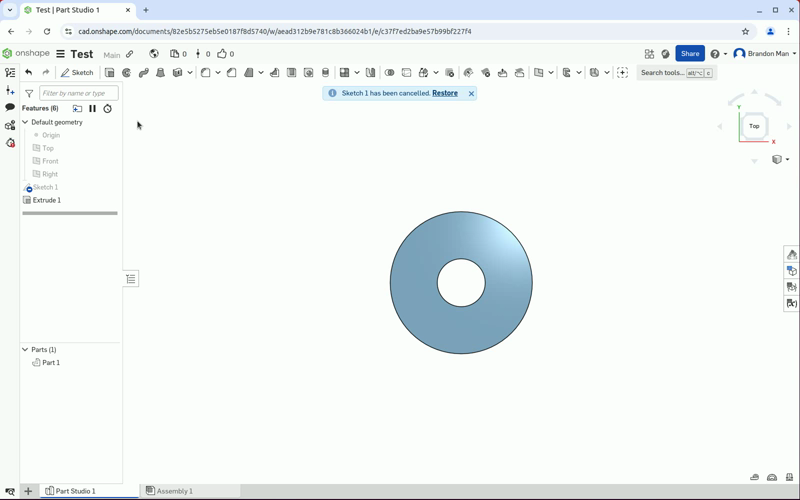
key(shift+h)
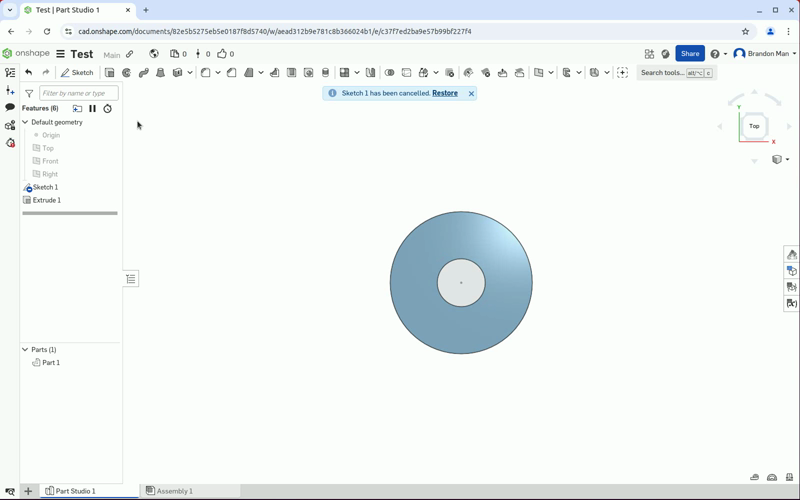
key(shift+h)
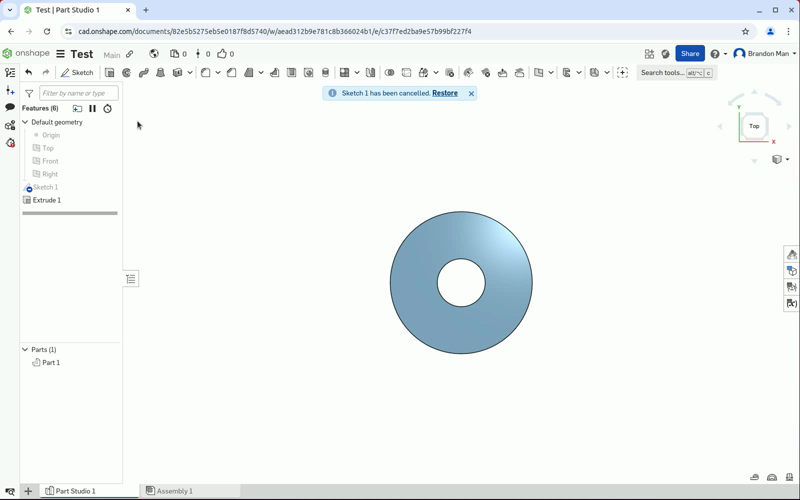
mouse_move(73, 189)
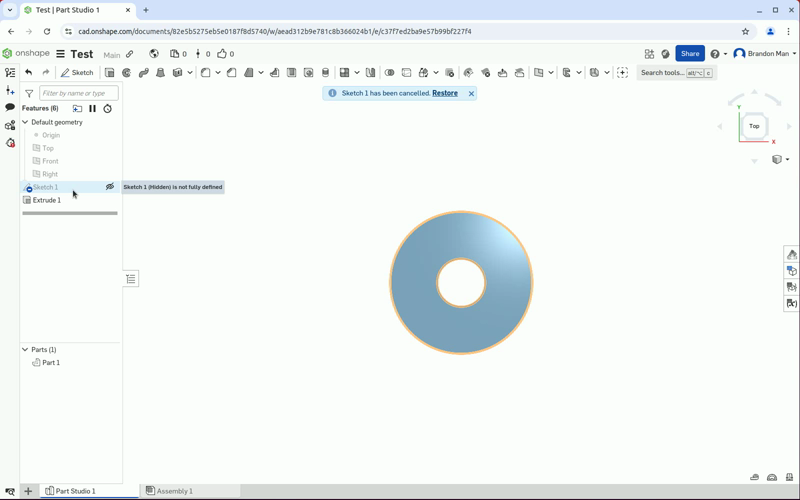
click(73, 189)
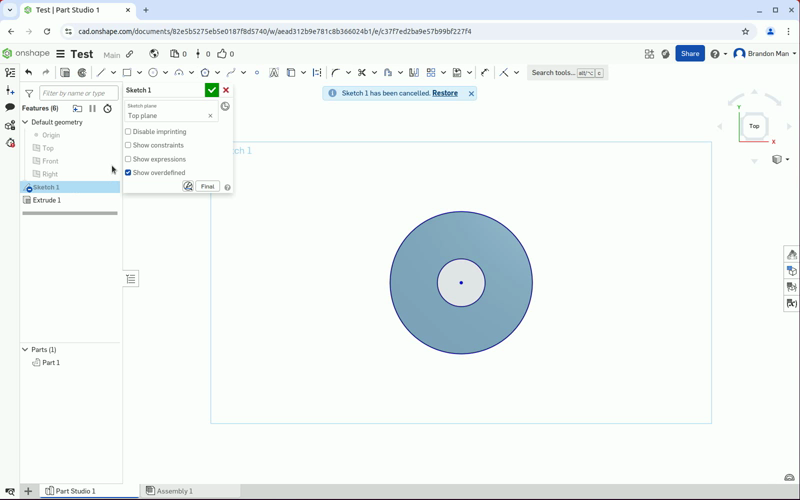
mouse_move(229, 92)
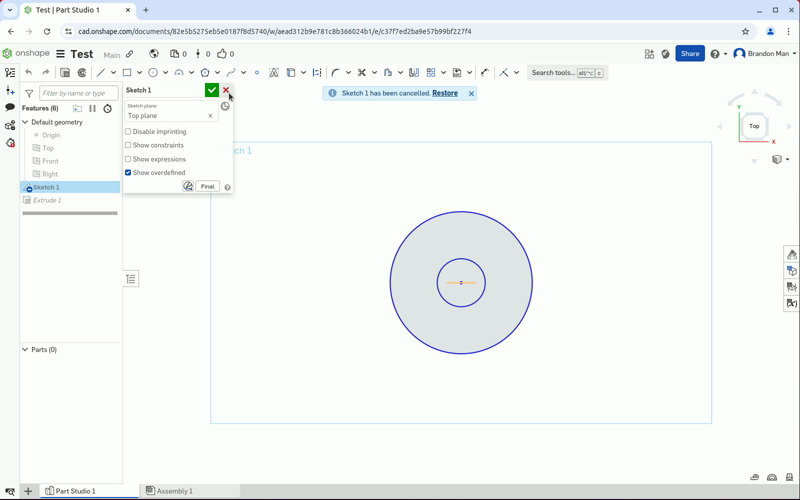
click(229, 92)
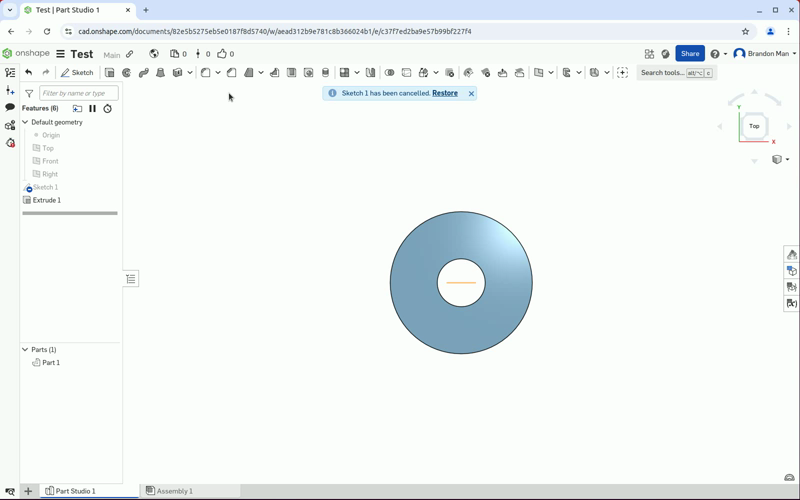
mouse_move(541, 75)
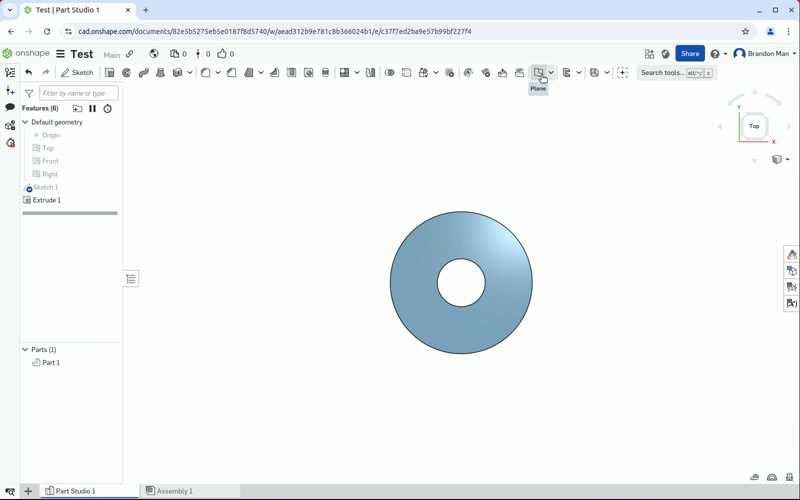
click(541, 75)
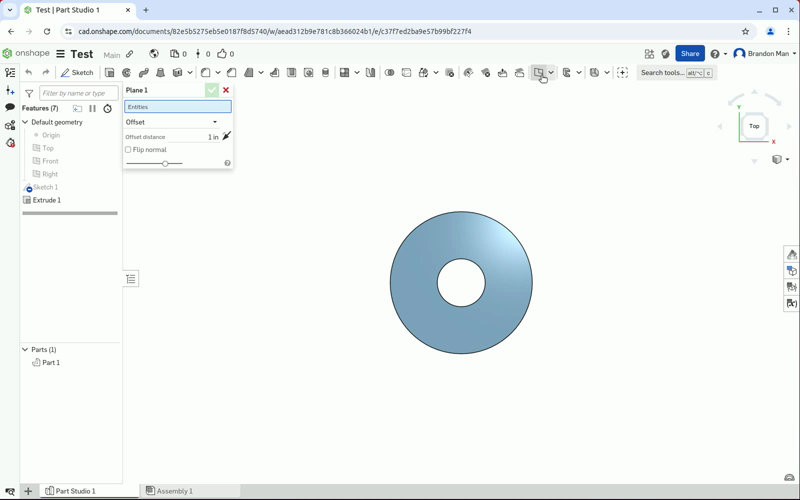
mouse_move(73, 150)
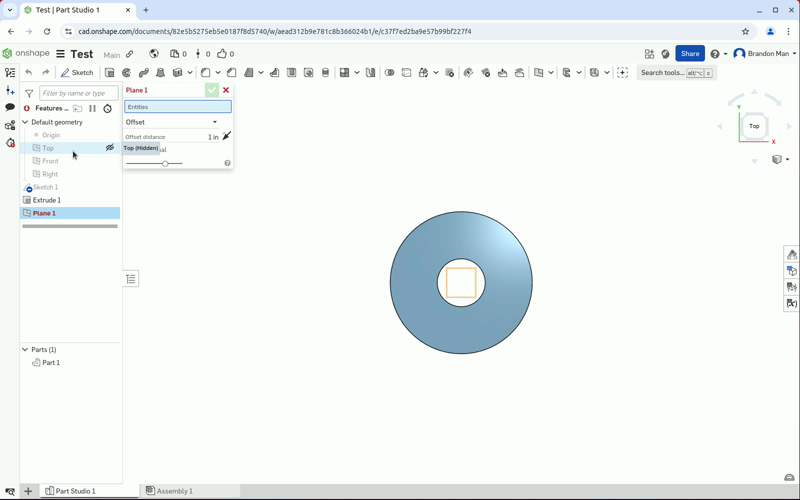
click(73, 150)
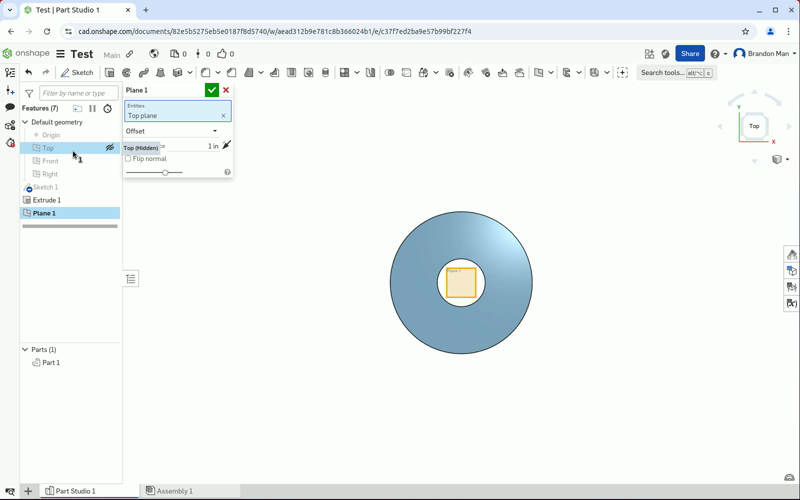
key(tab, 2)
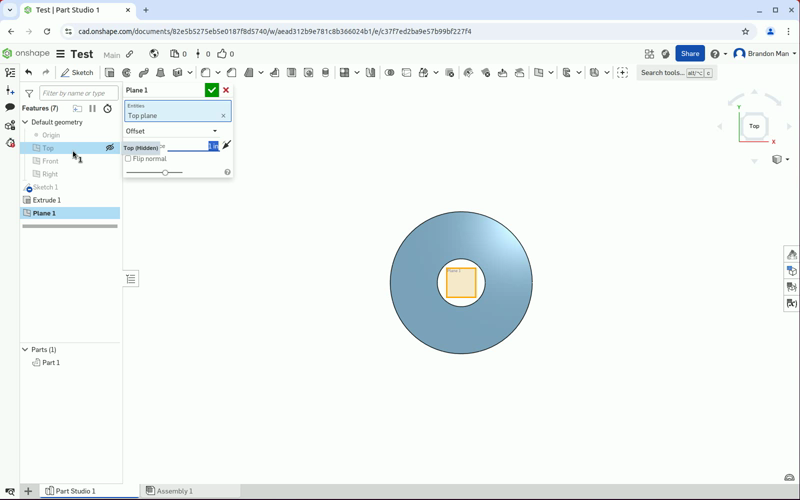
text(3.851)
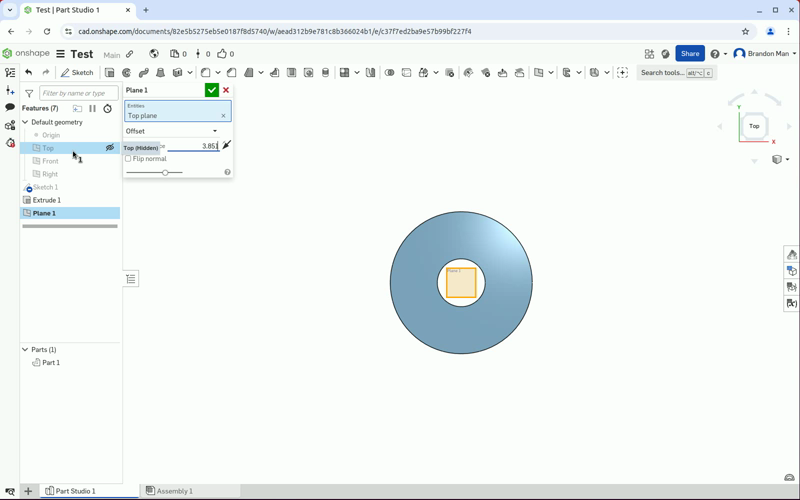
key(enter, 2)
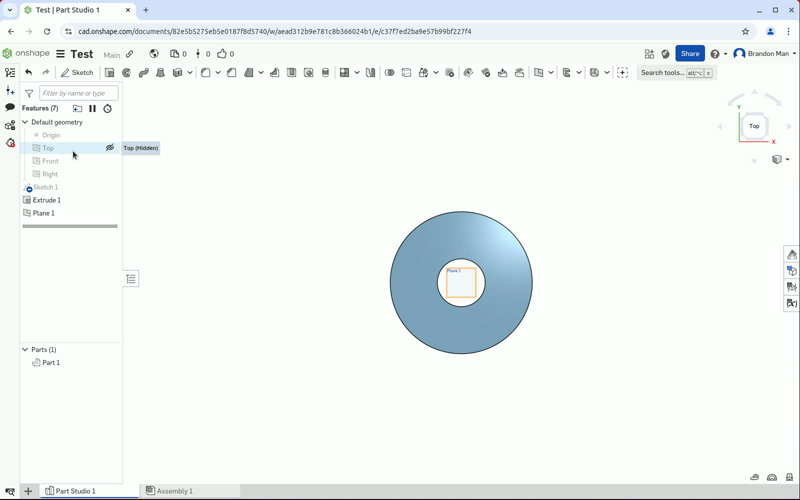
key(shift+s)
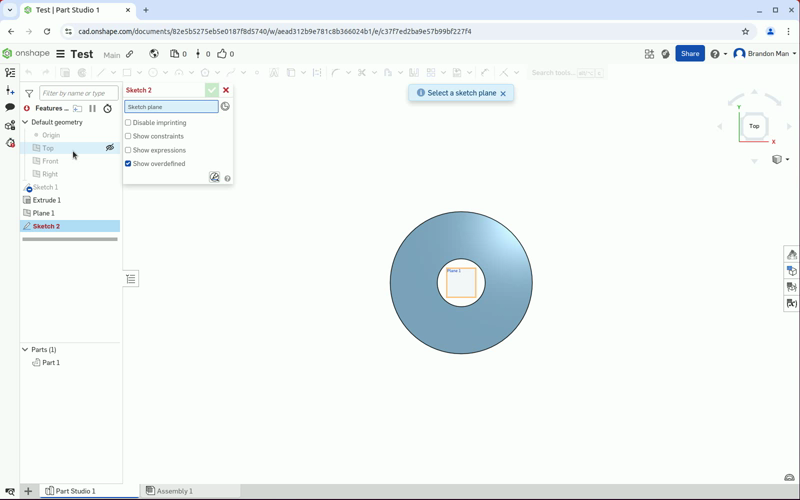
mouse_move(73, 215)
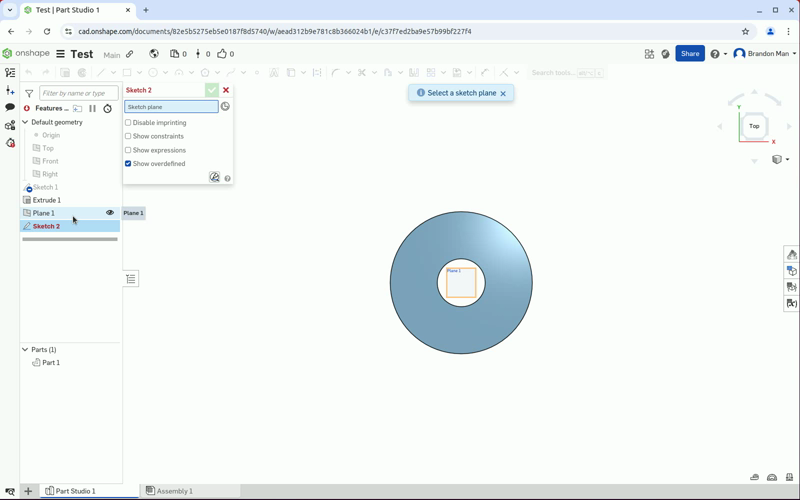
click(73, 215)
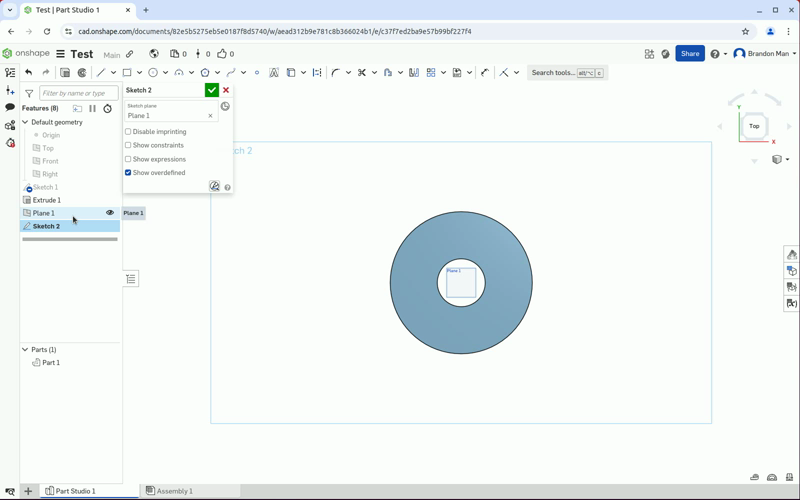
mouse_move(73, 352)
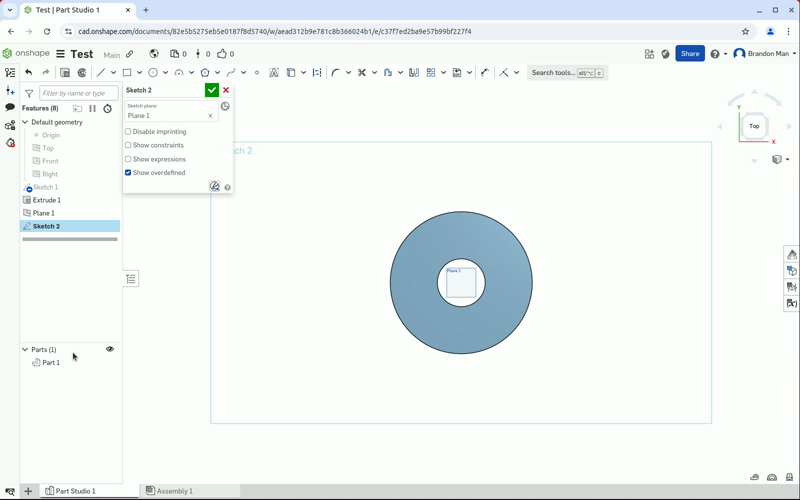
key(y)
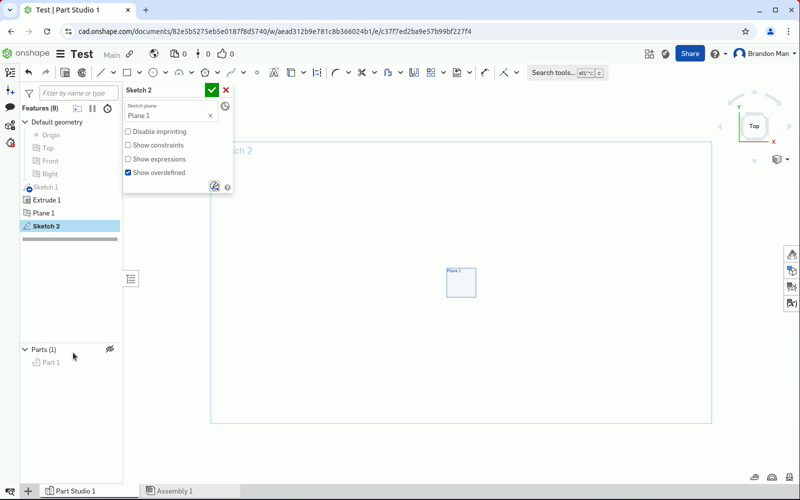
key(c)
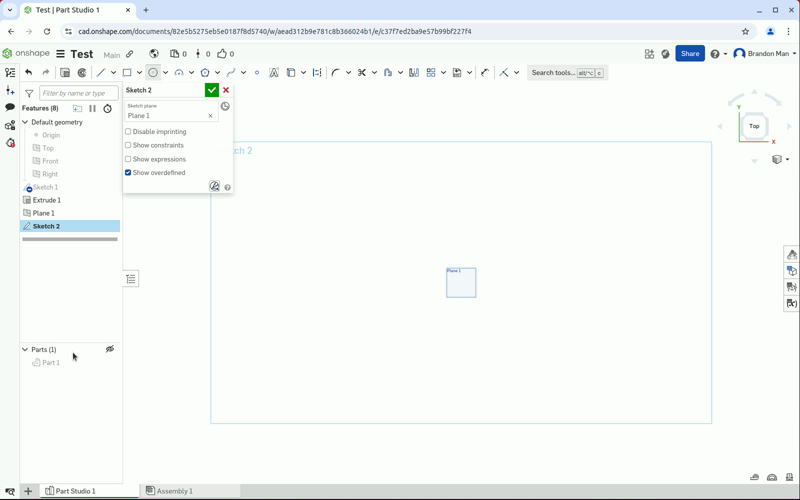
key_down(shift)
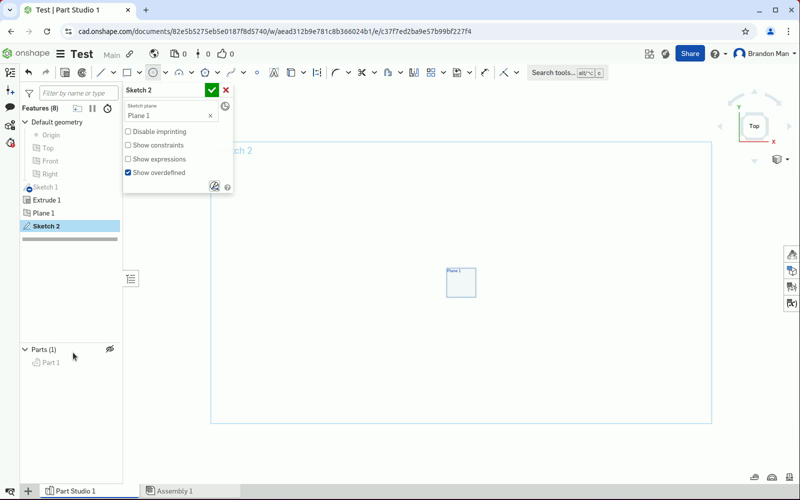
mouse_move(461, 282)
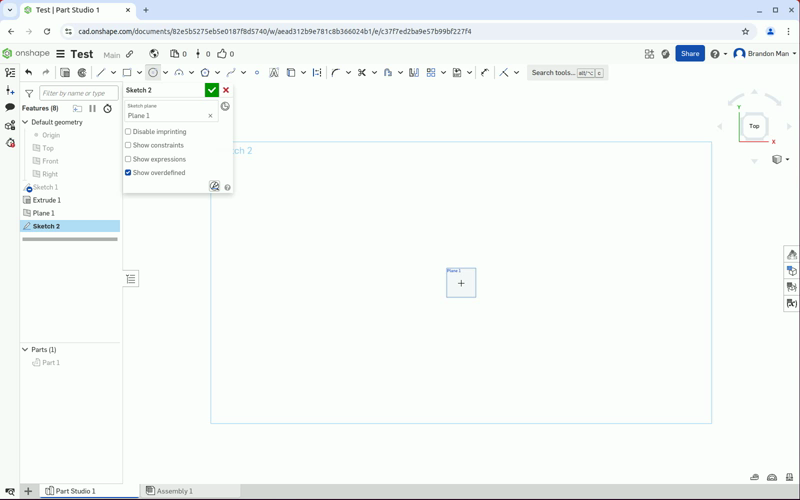
click(461, 282)
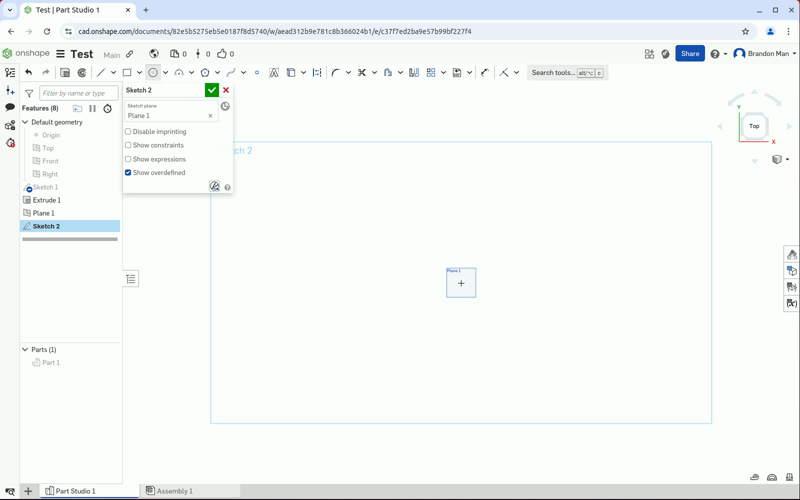
key_up(shift)
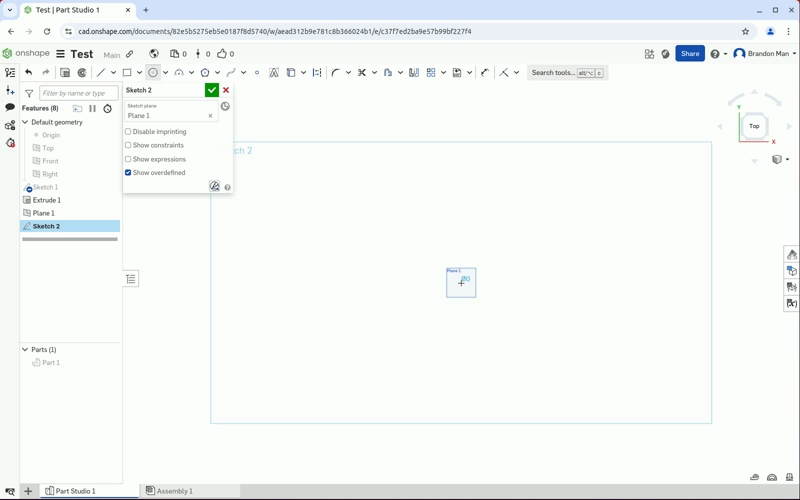
mouse_move(532, 282)
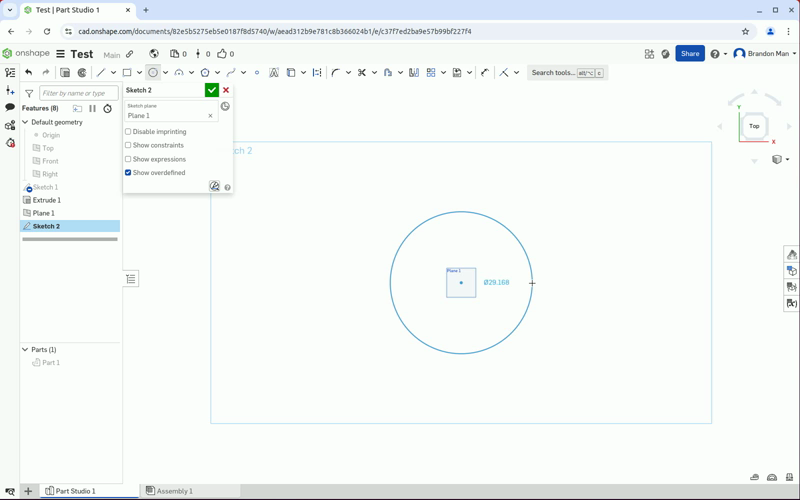
click(532, 282)
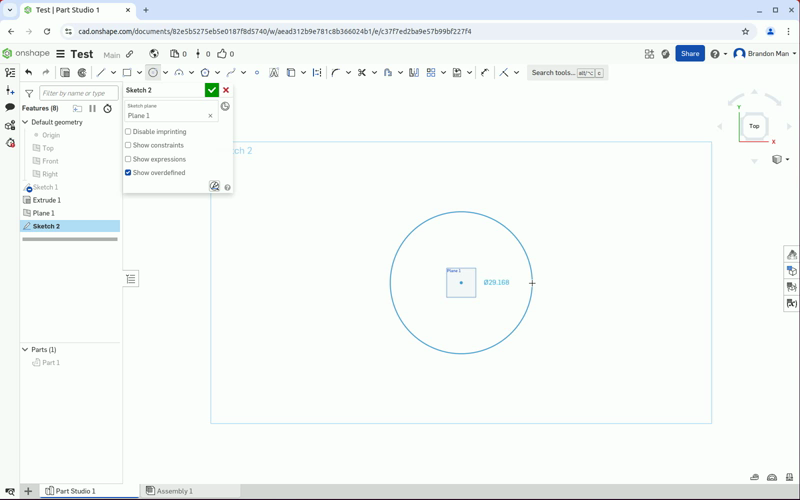
key(esc)
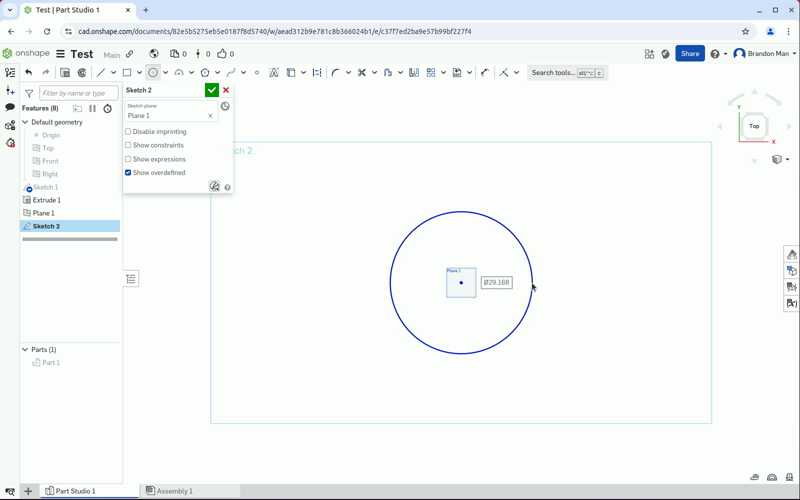
key(c)
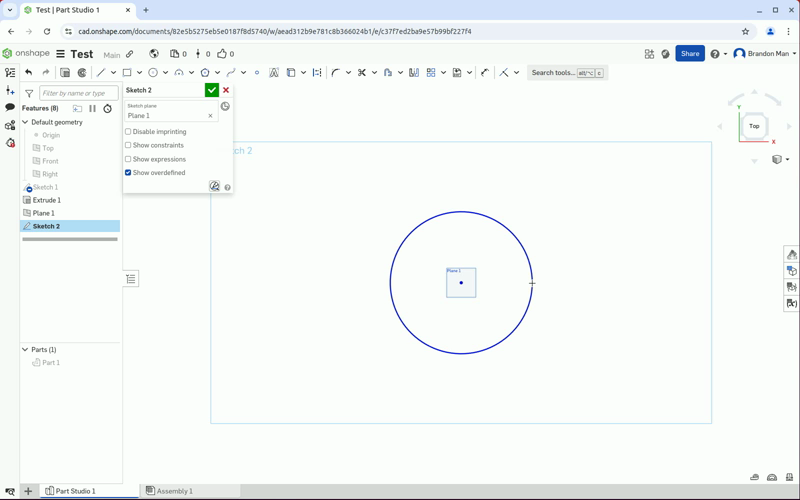
key_down(shift)
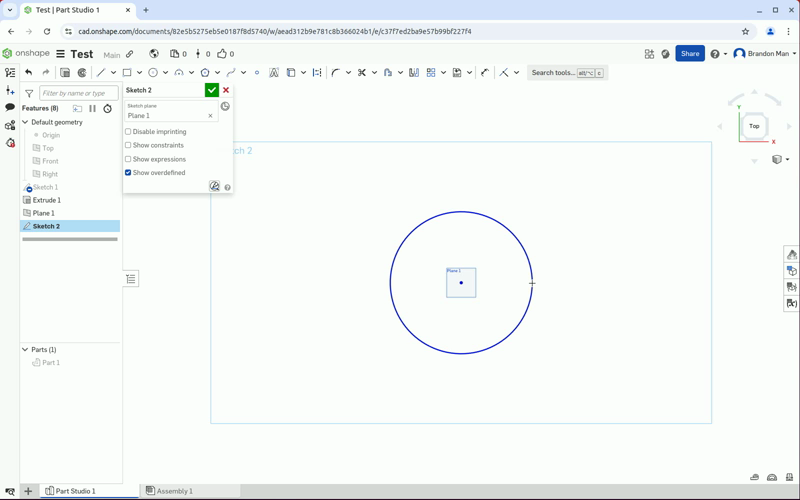
mouse_move(461, 282)
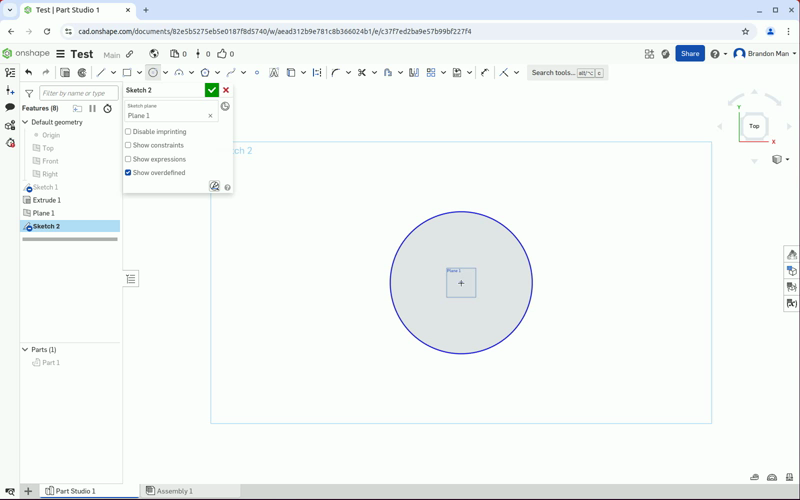
click(461, 282)
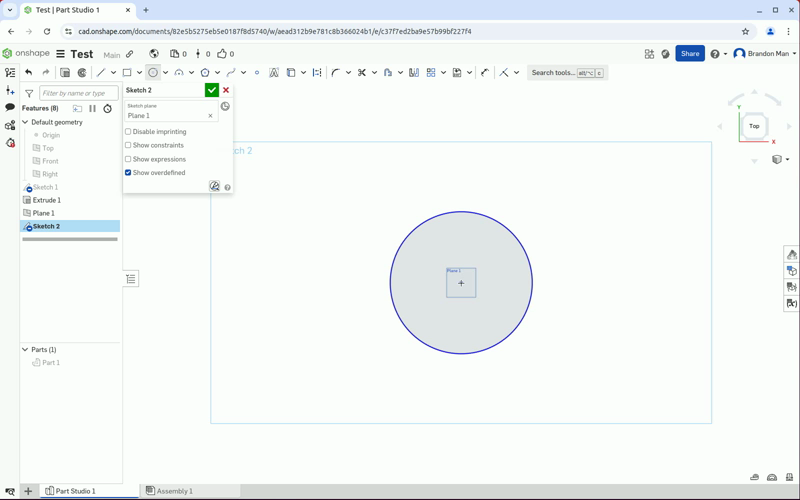
key_up(shift)
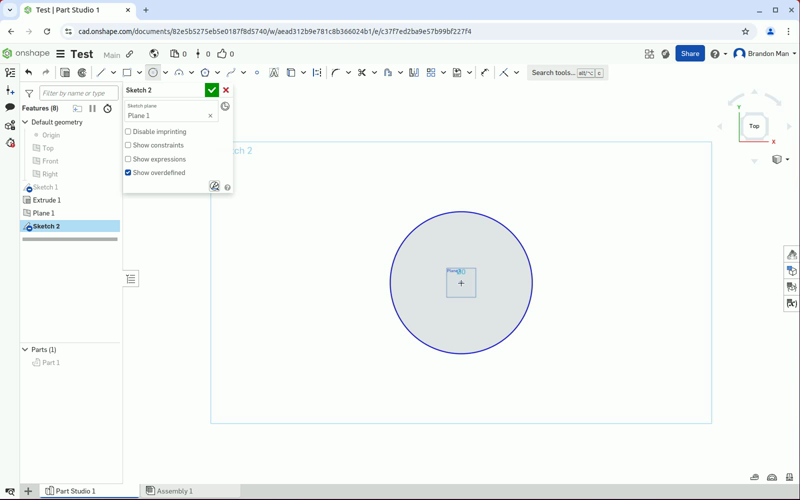
mouse_move(501, 282)
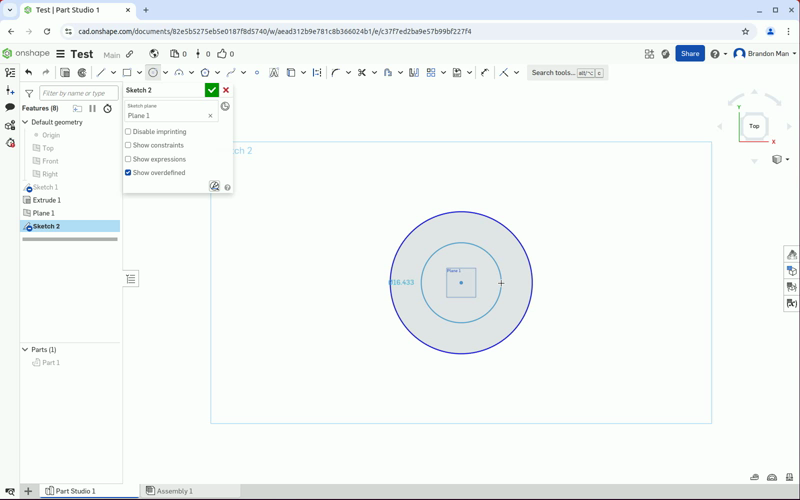
click(501, 282)
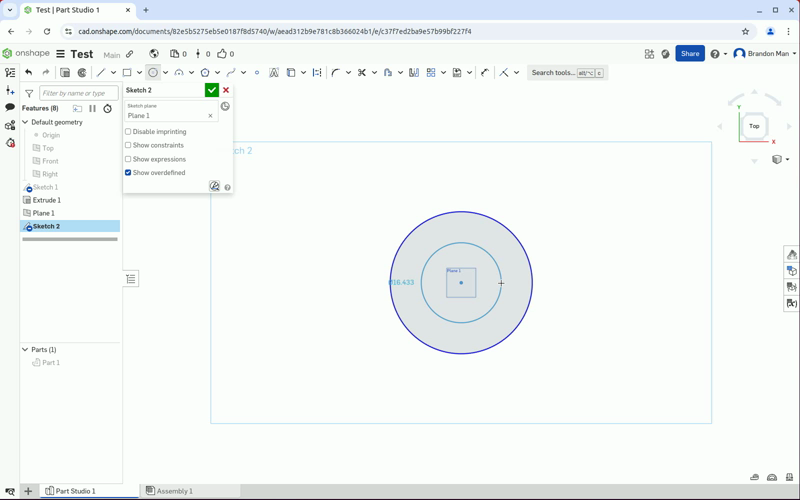
key(esc)
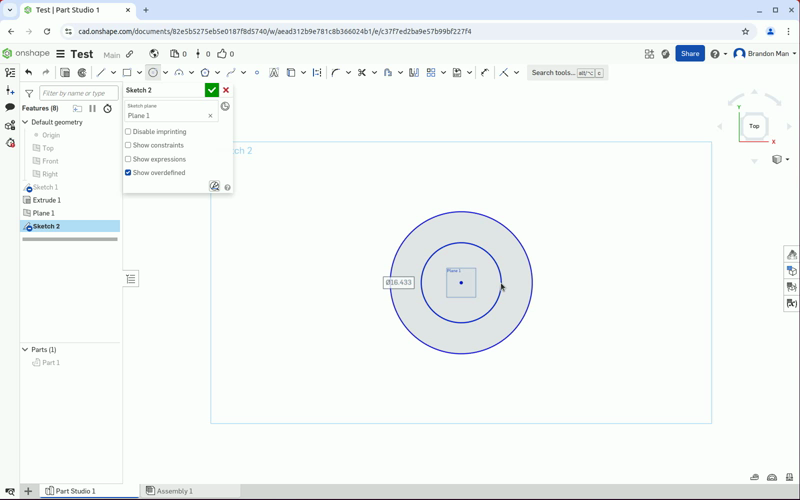
mouse_move(515, 277)
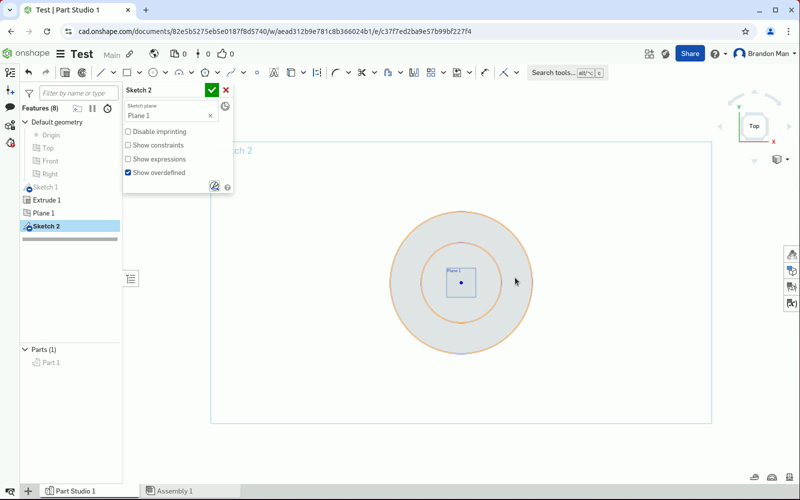
click(515, 277)
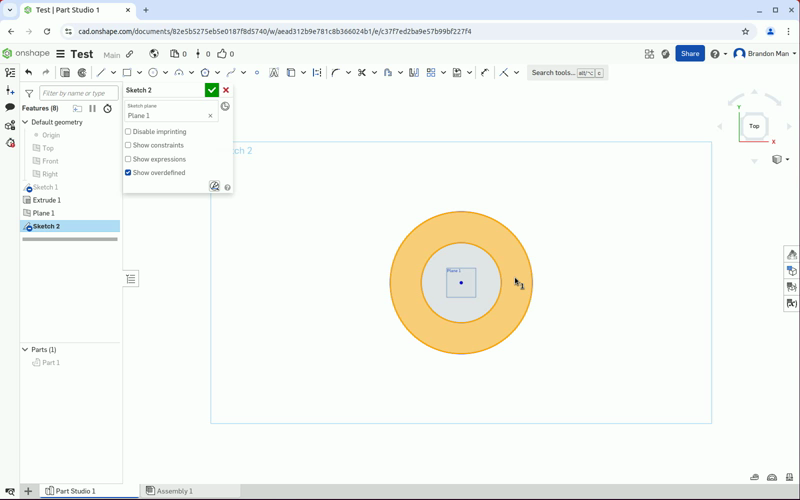
mouse_move(73, 352)
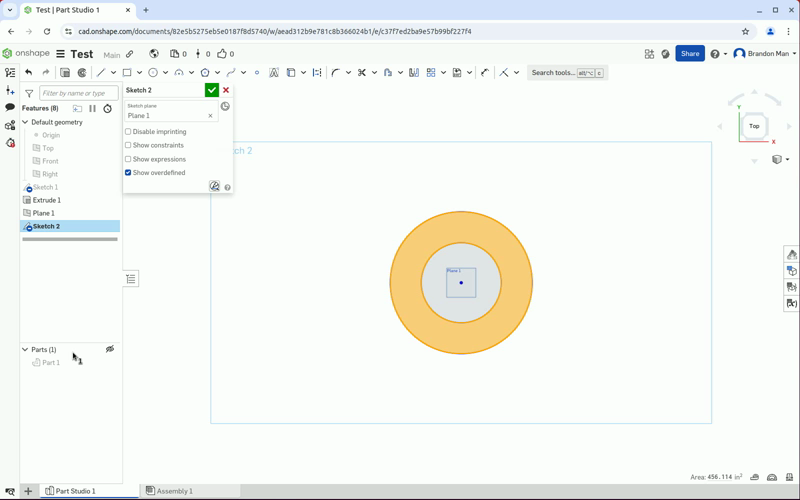
key(shift+y)
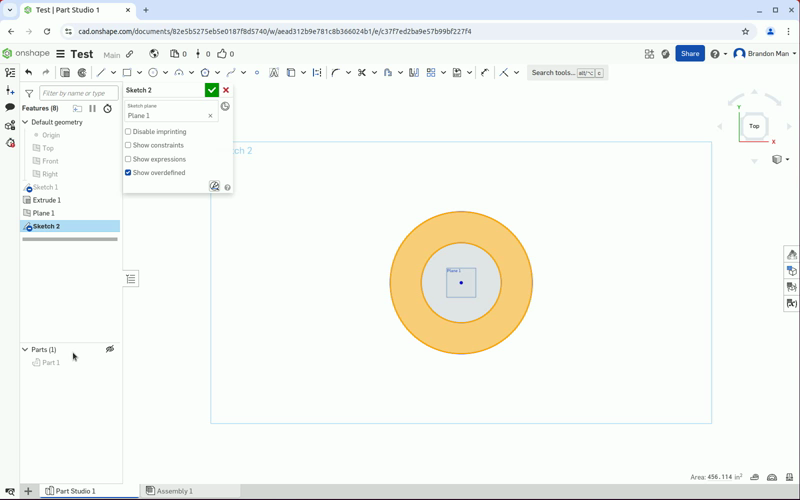
key(shift+e)
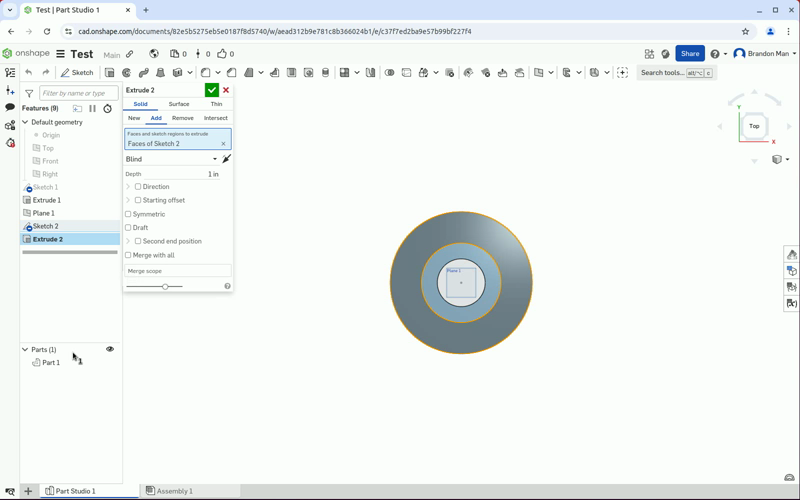
mouse_move(143, 106)
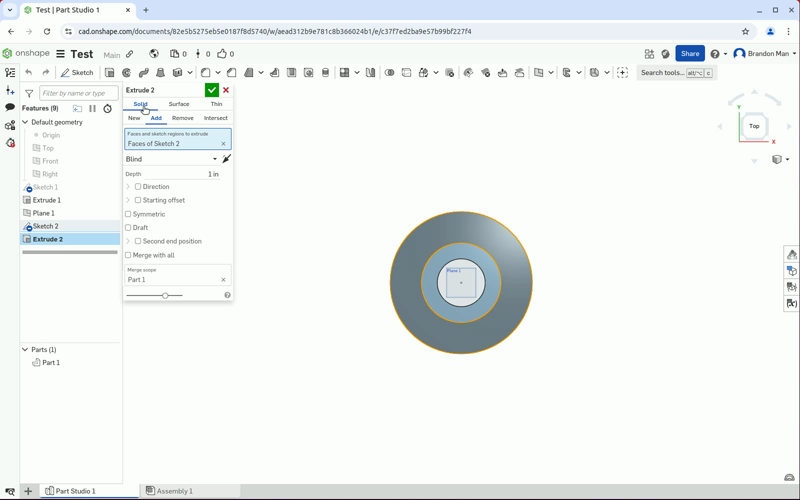
click(143, 106)
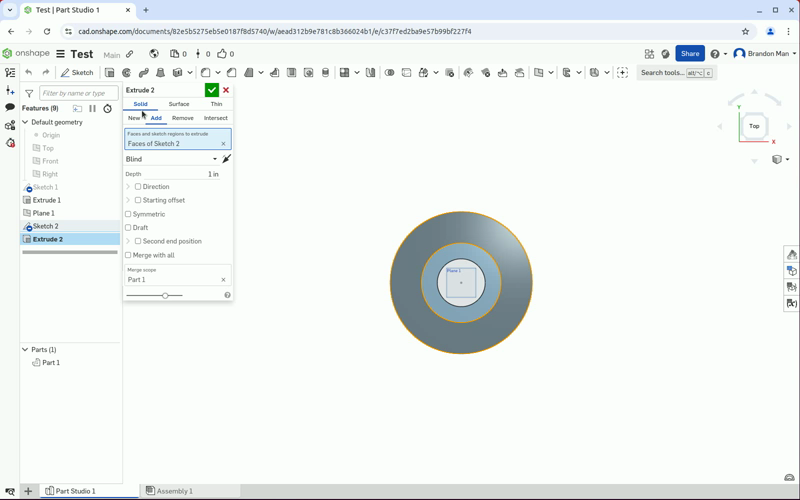
mouse_move(137, 120)
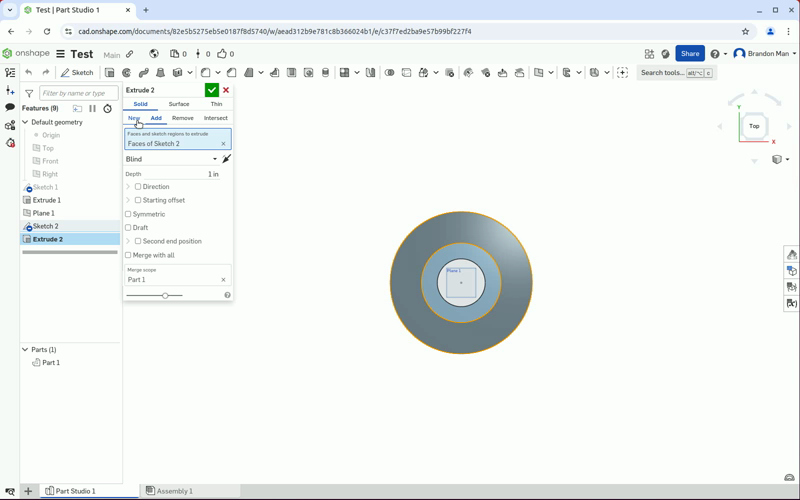
click(137, 120)
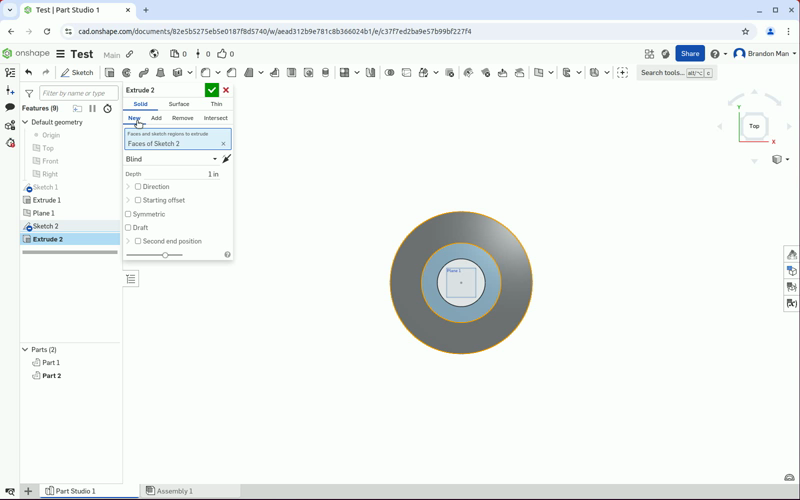
key(tab, 4)
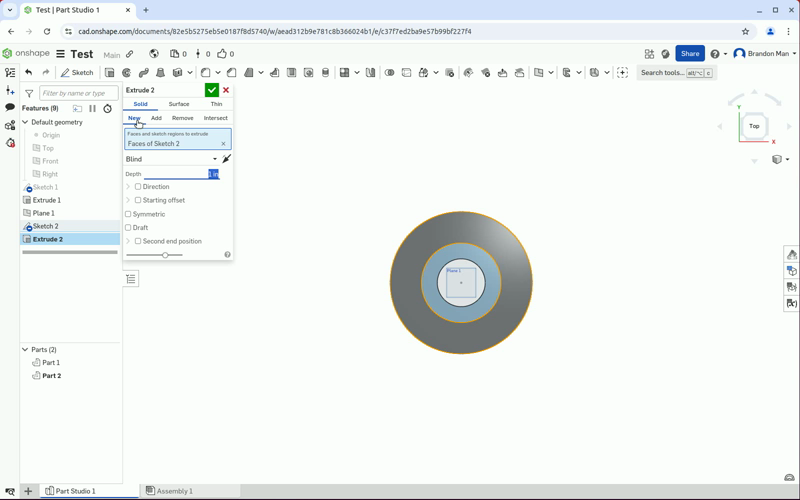
text(19.257)
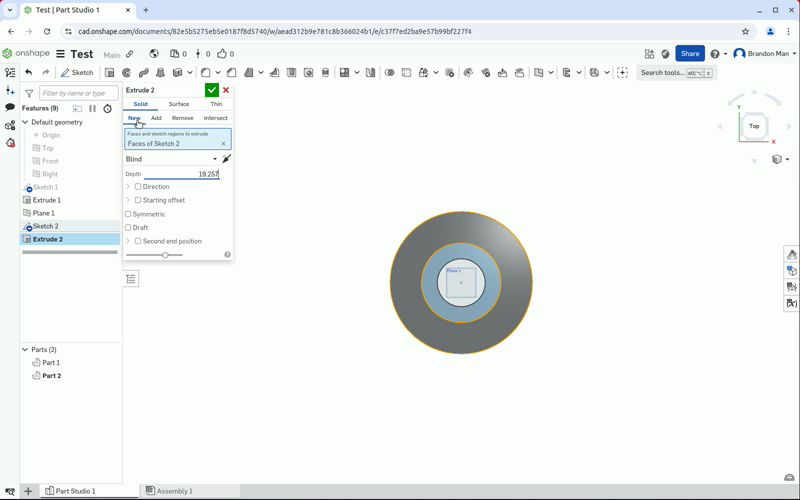
key(enter)
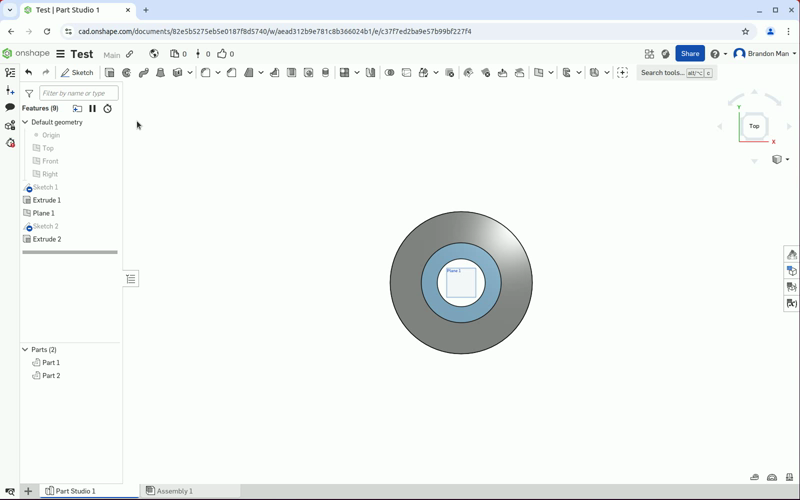
key(shift+h)
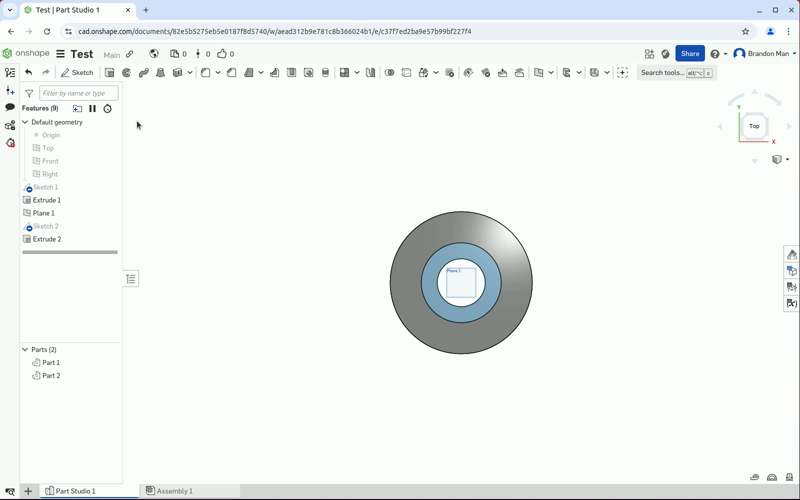
key(shift+h)
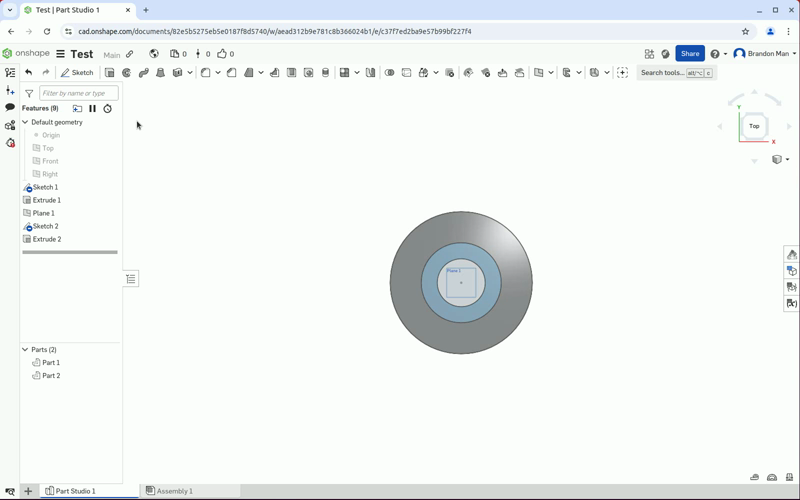
key(shift+7)
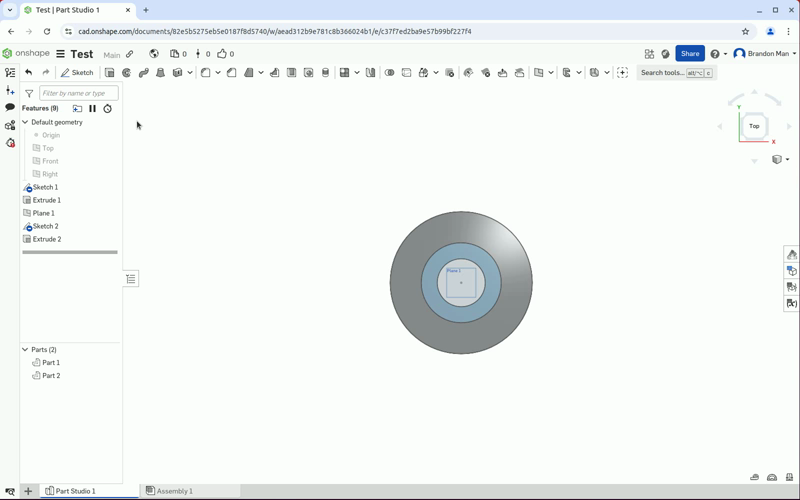
key(up, 3)
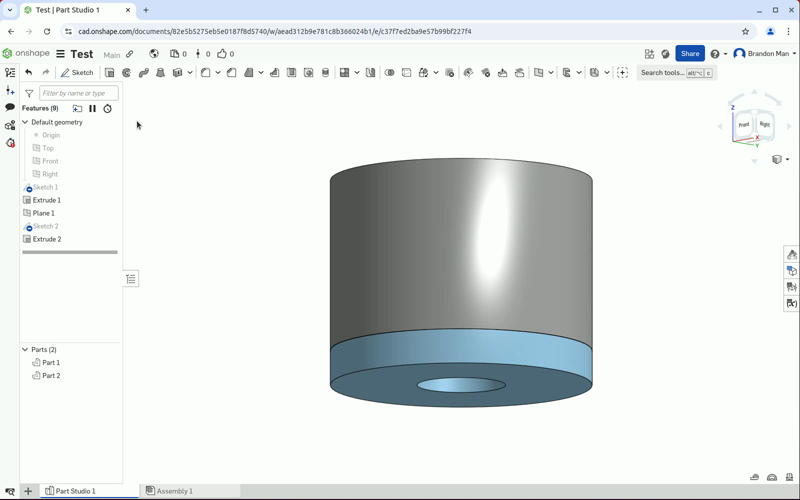
key(left, 3)
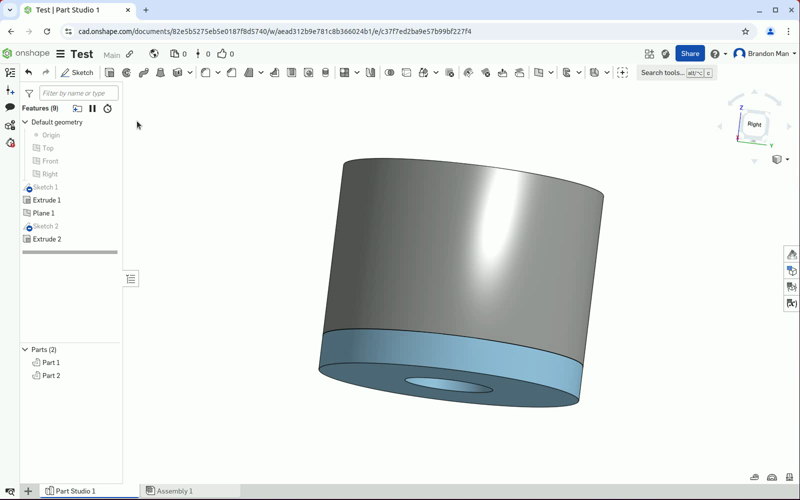
key(right, 3)
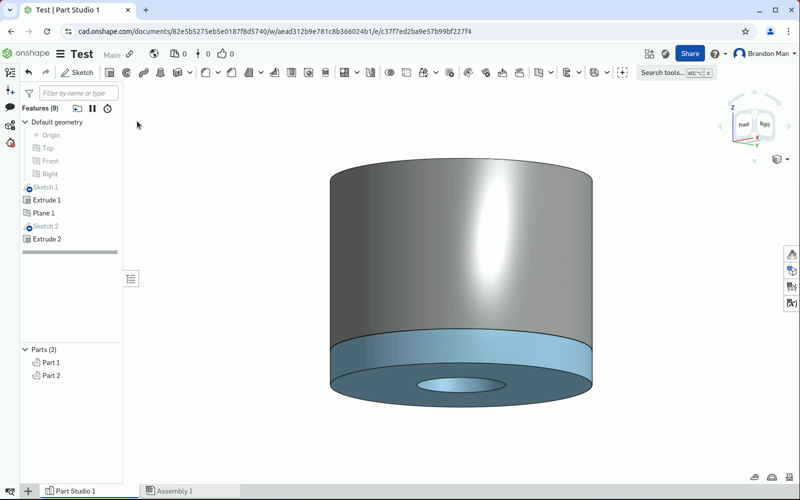
key(down, 3)
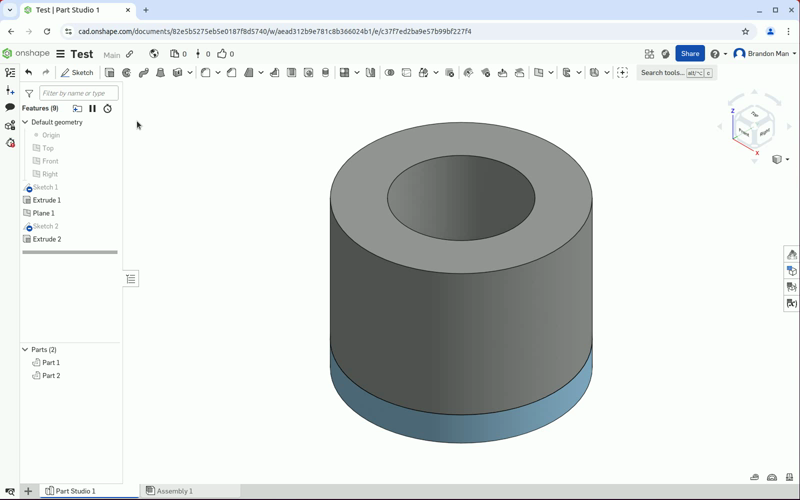
mouse_move(73, 189)
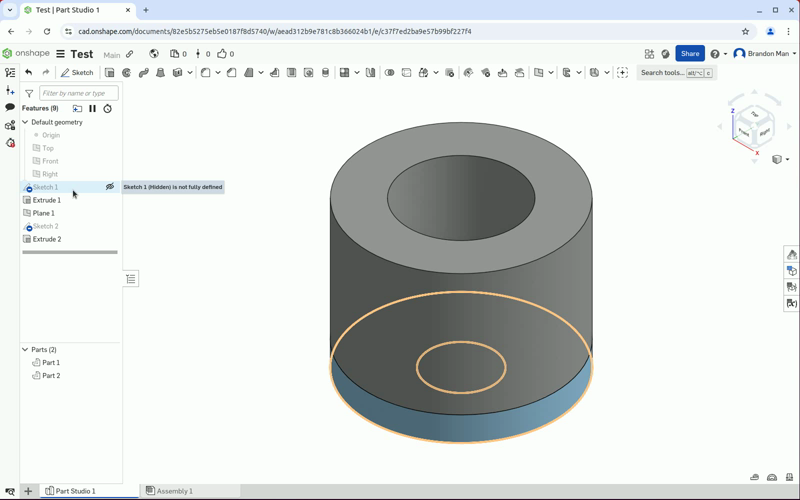
click(73, 189)